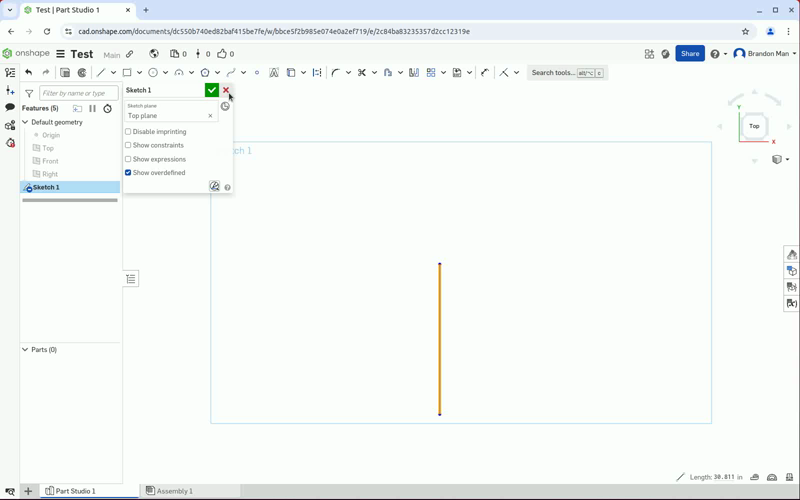
key(shift+h)
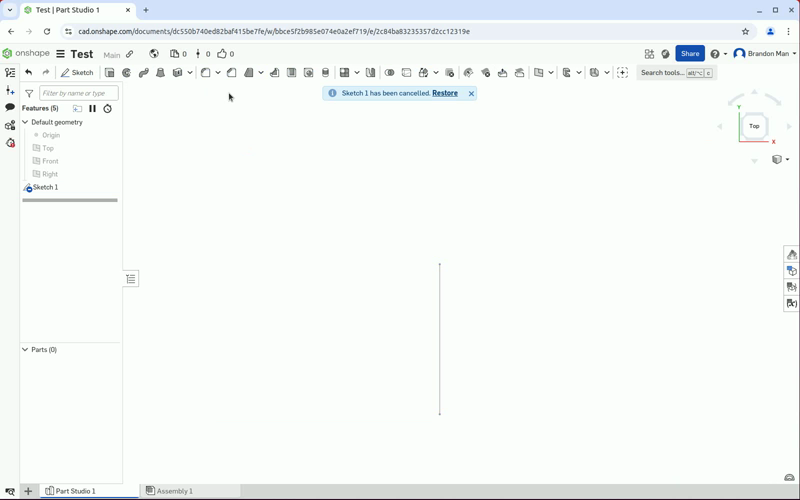
key(shift+s)
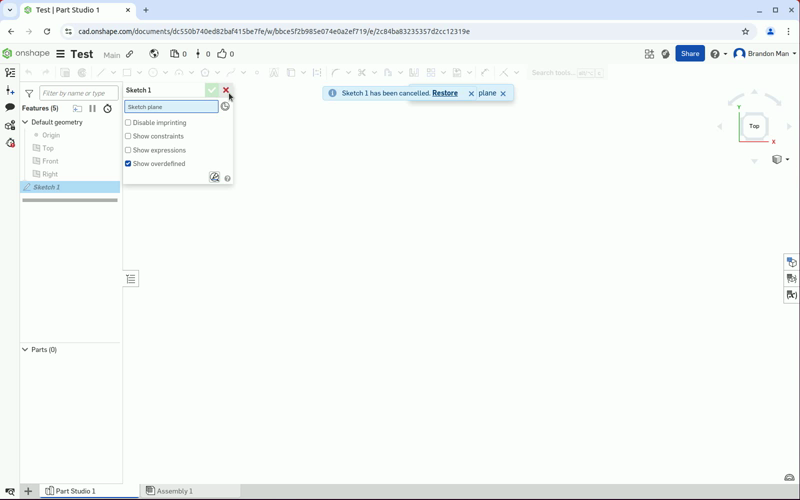
mouse_move(73, 150)
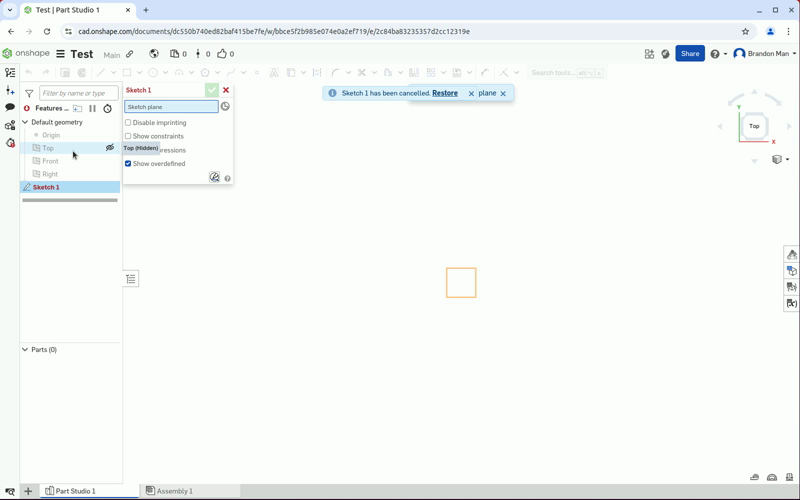
click(73, 150)
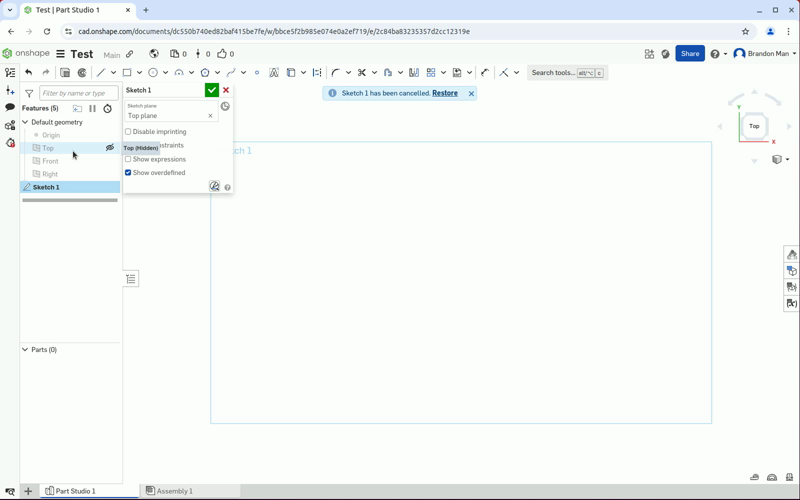
mouse_move(73, 352)
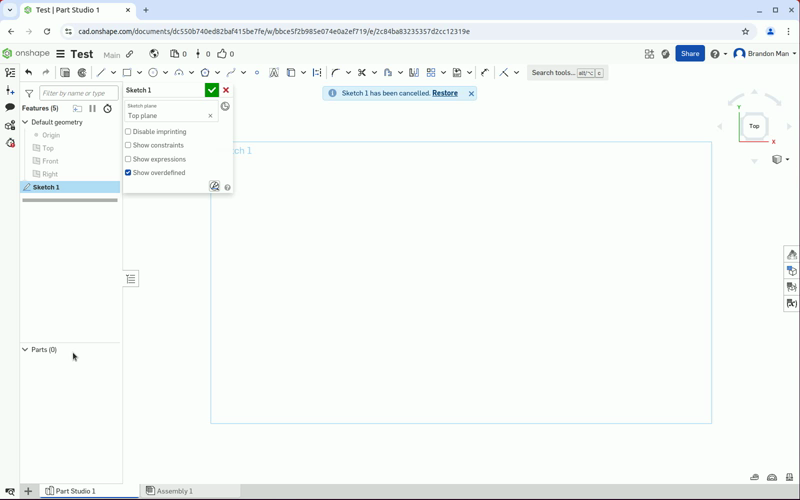
key(y)
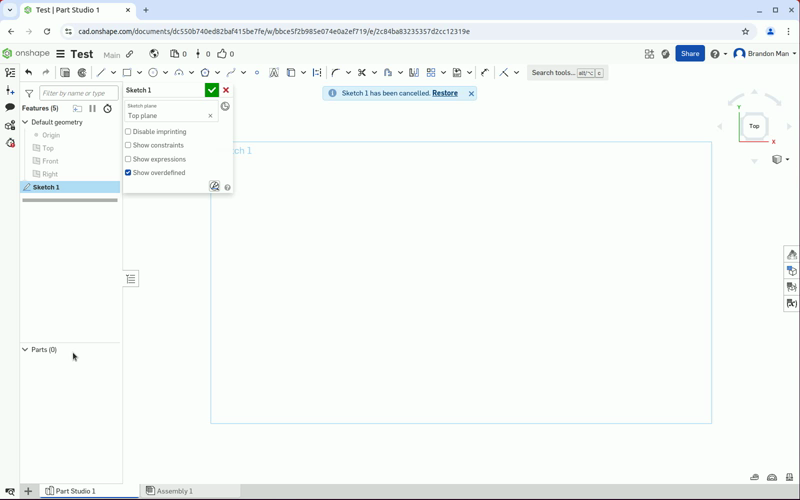
key(l)
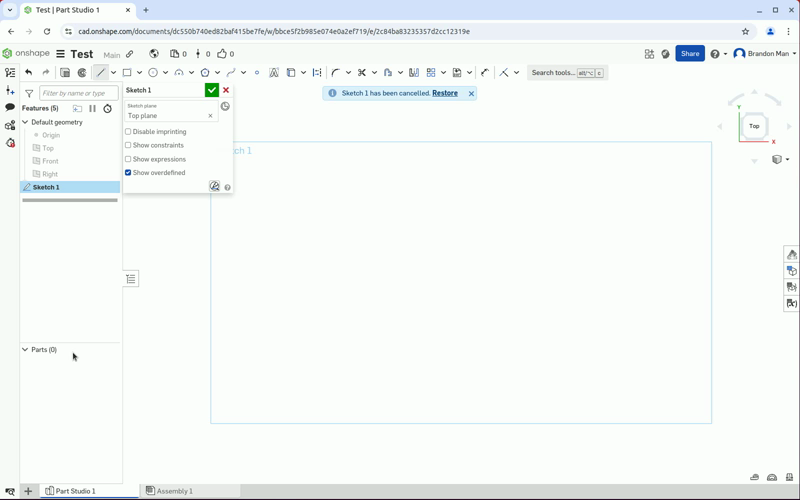
key_down(shift)
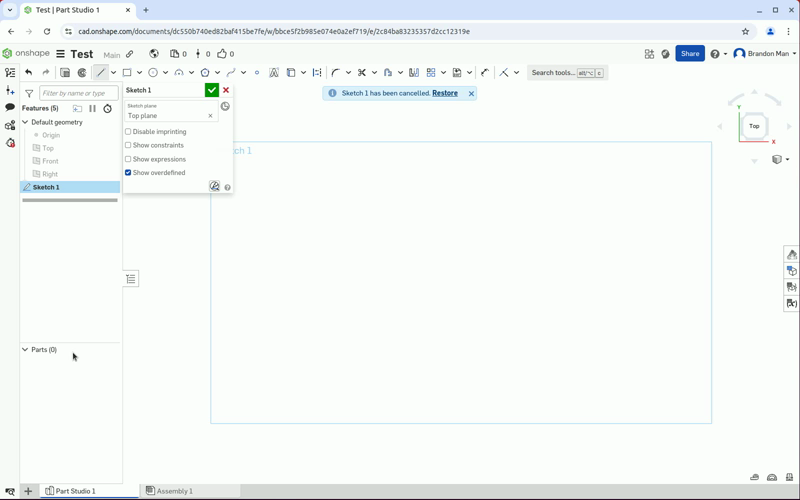
mouse_move(460, 282)
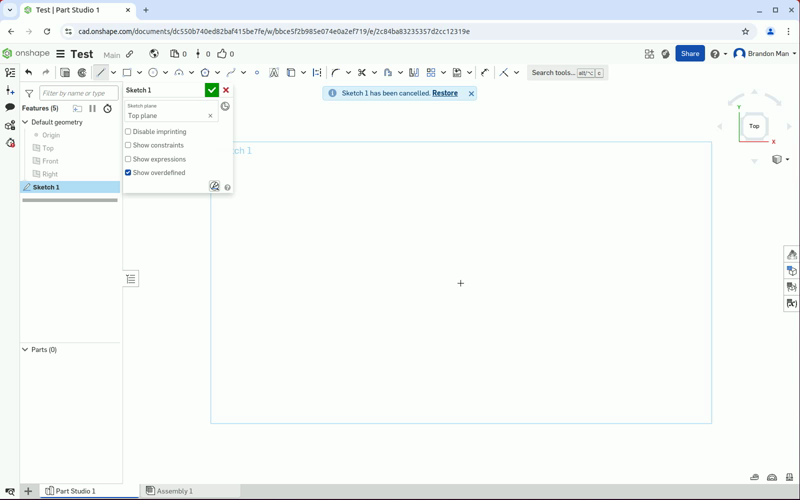
click(460, 282)
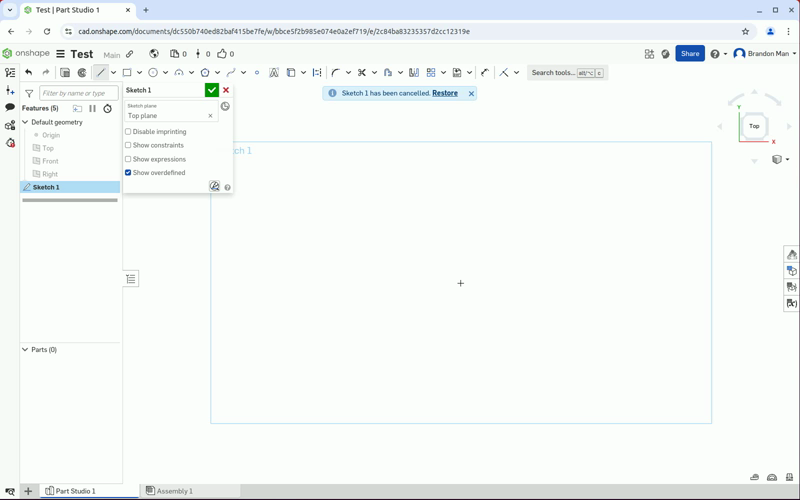
key_up(shift)
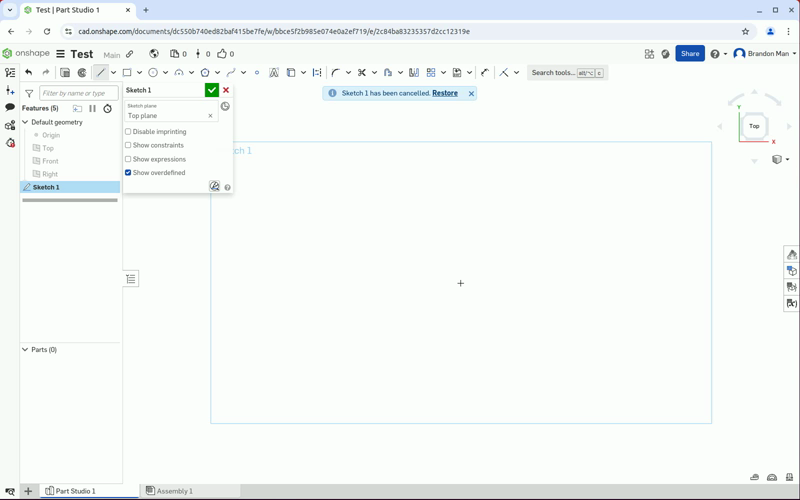
key_down(shift)
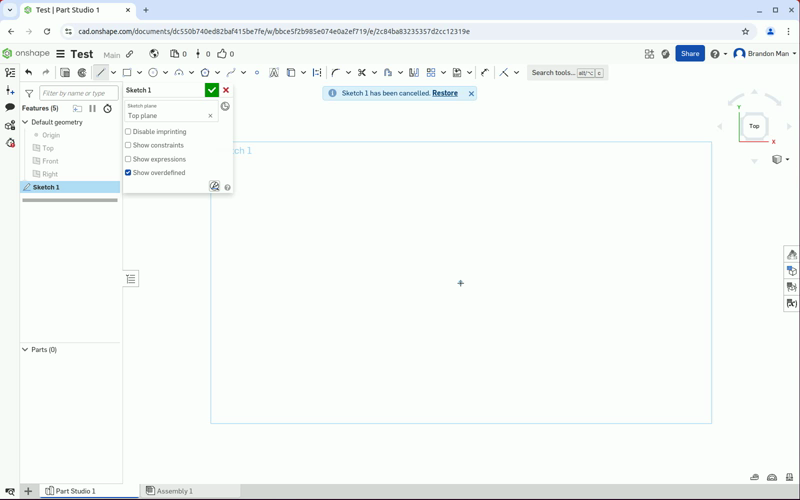
mouse_move(573, 282)
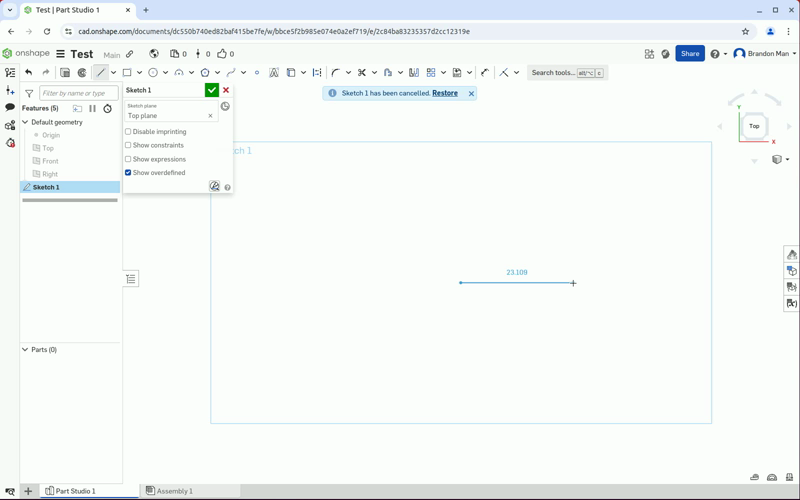
click(573, 282)
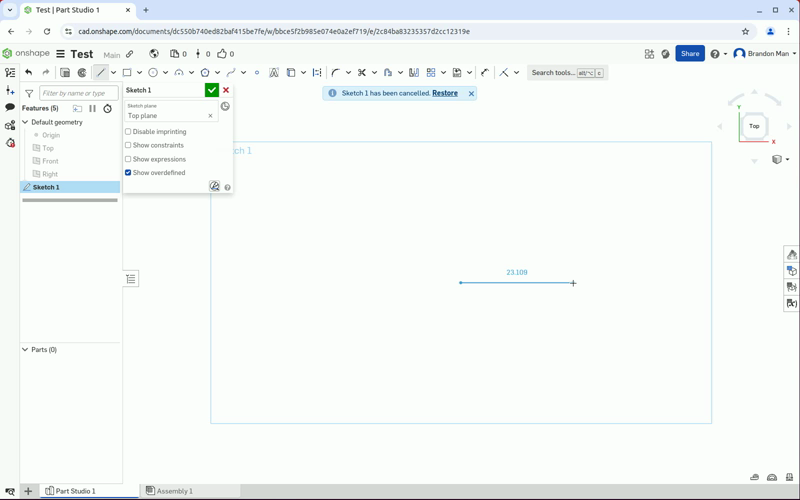
key_up(shift)
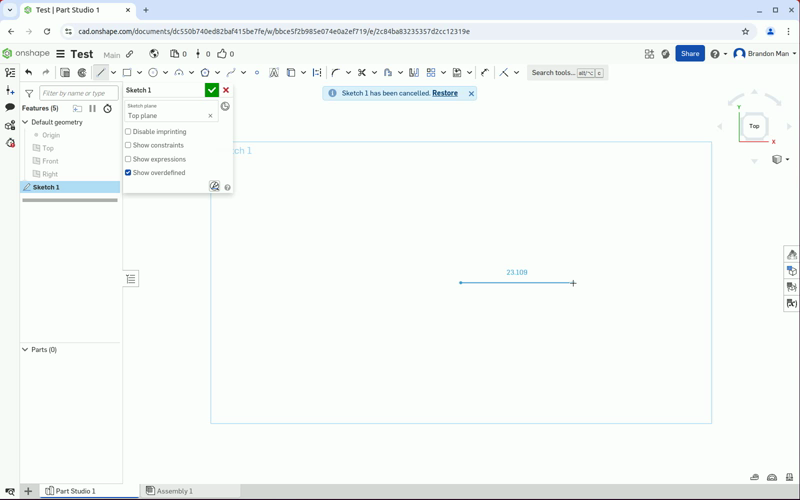
key_down(shift)
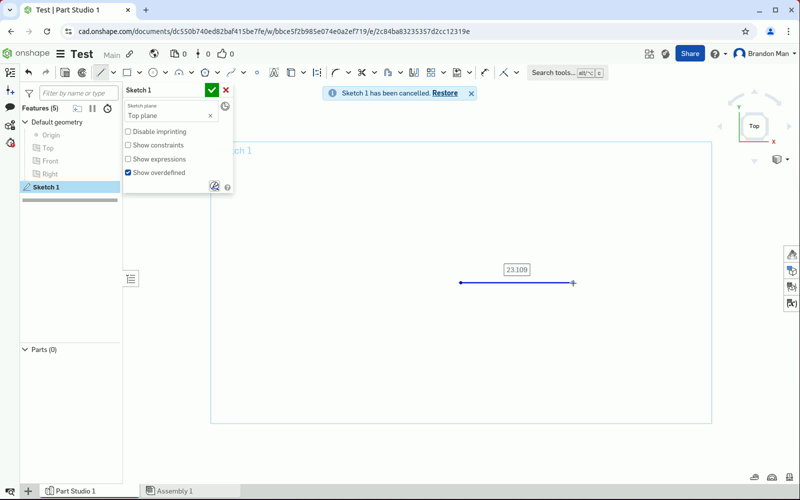
mouse_move(573, 208)
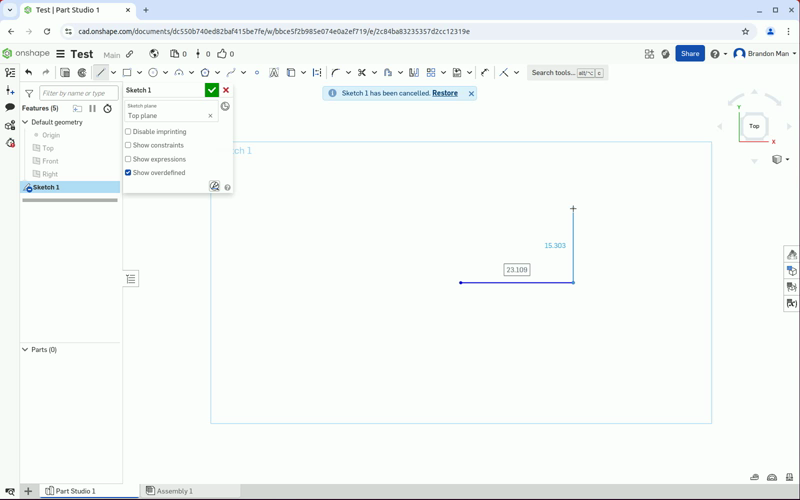
click(573, 208)
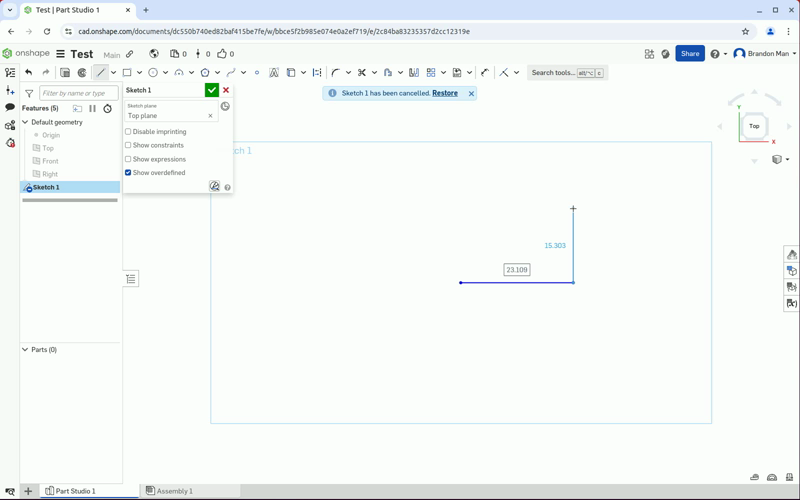
key_up(shift)
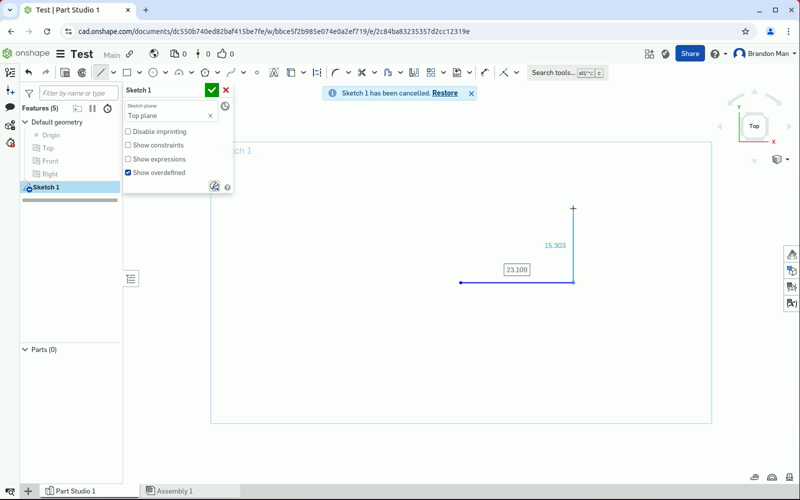
key_down(shift)
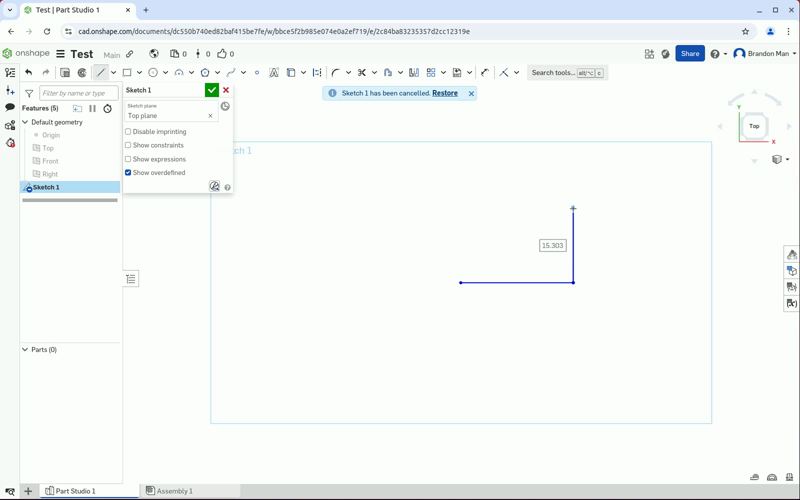
mouse_move(460, 208)
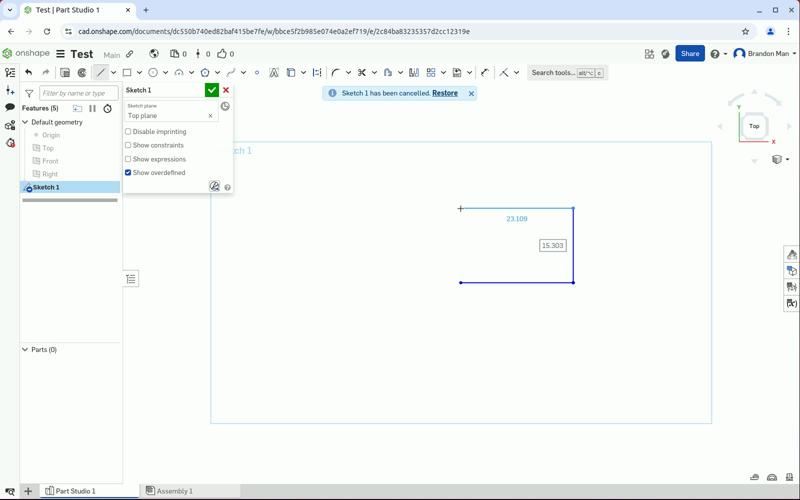
click(460, 208)
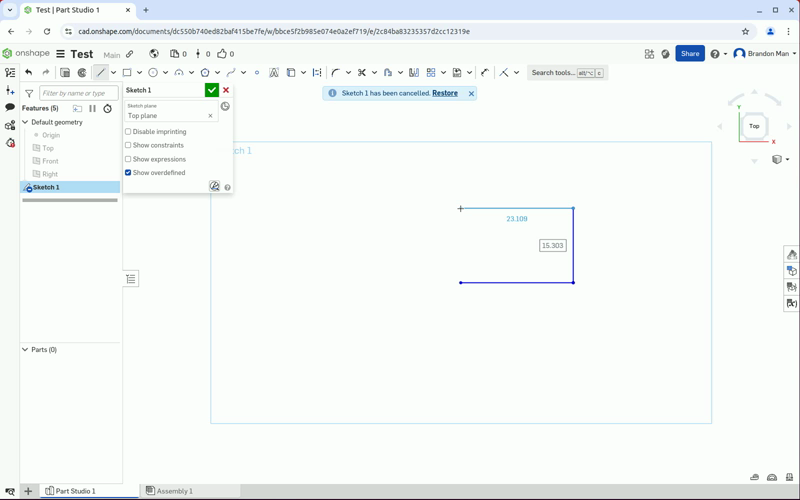
key_up(shift)
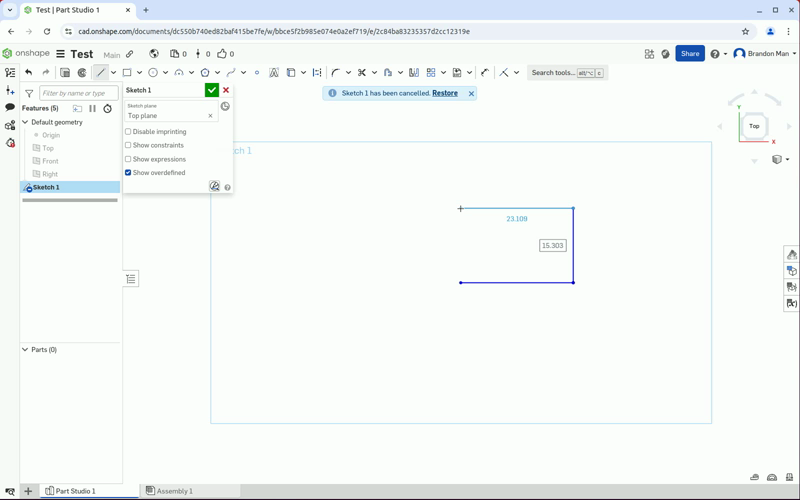
key_down(shift)
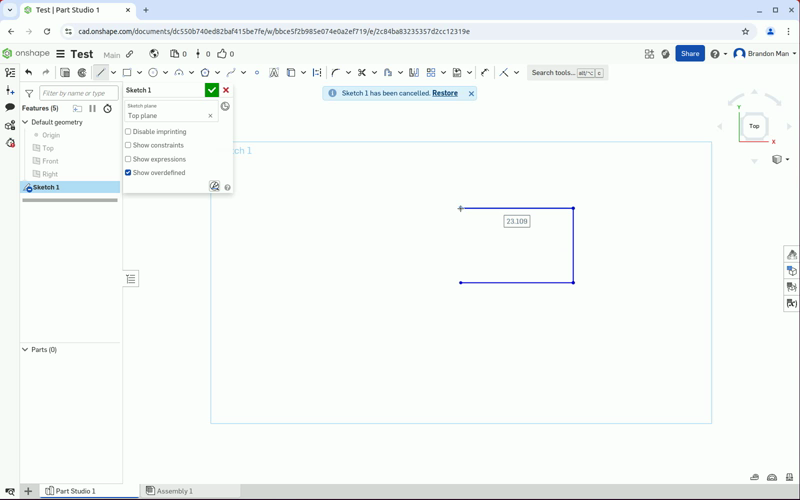
mouse_move(460, 282)
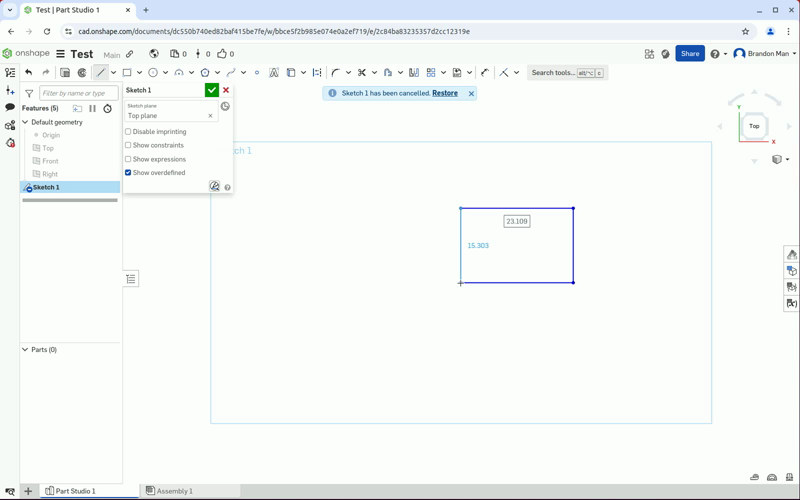
key_up(shift)
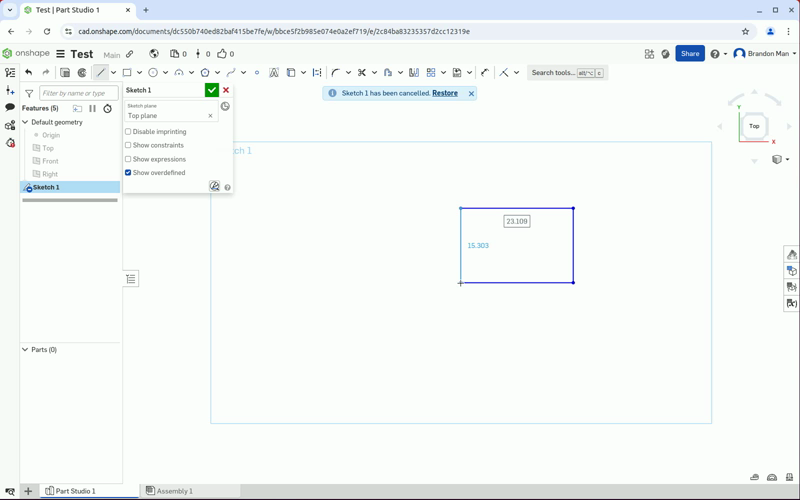
click(460, 282)
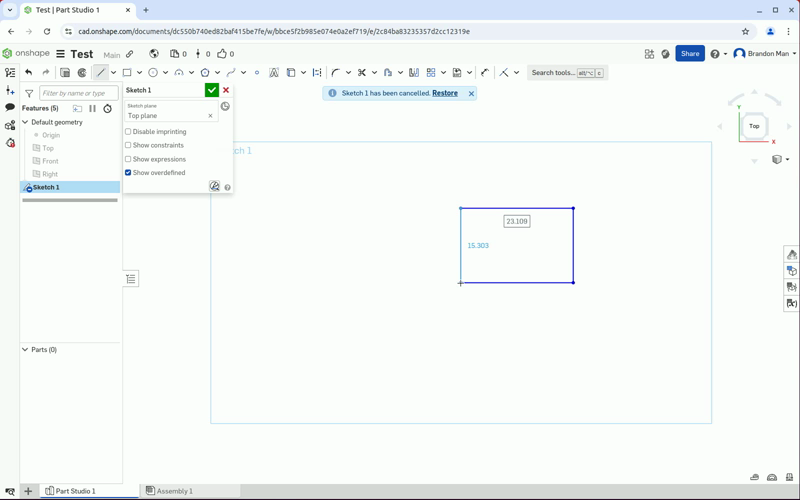
key(esc)
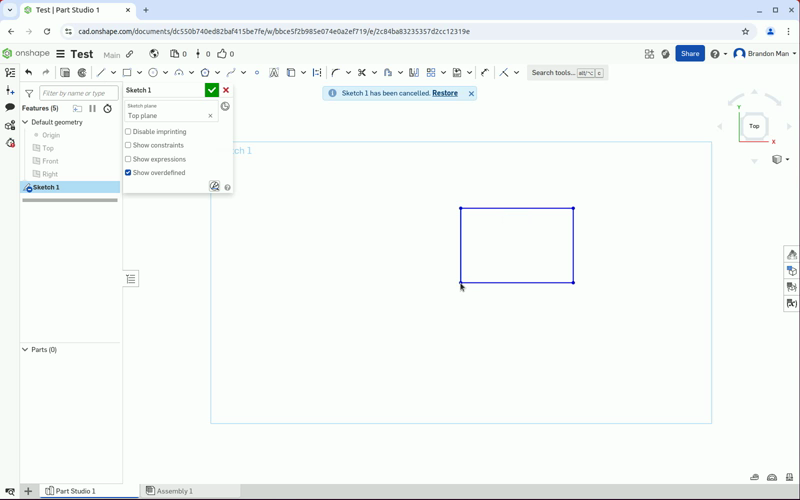
mouse_move(485, 276)
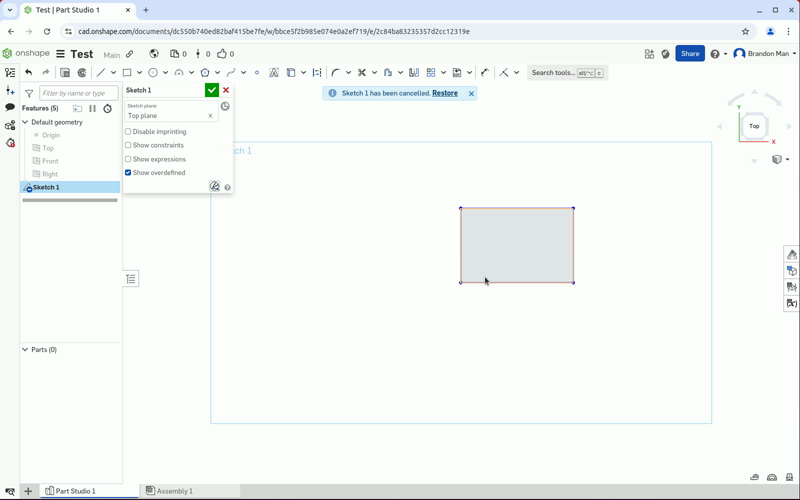
click(485, 276)
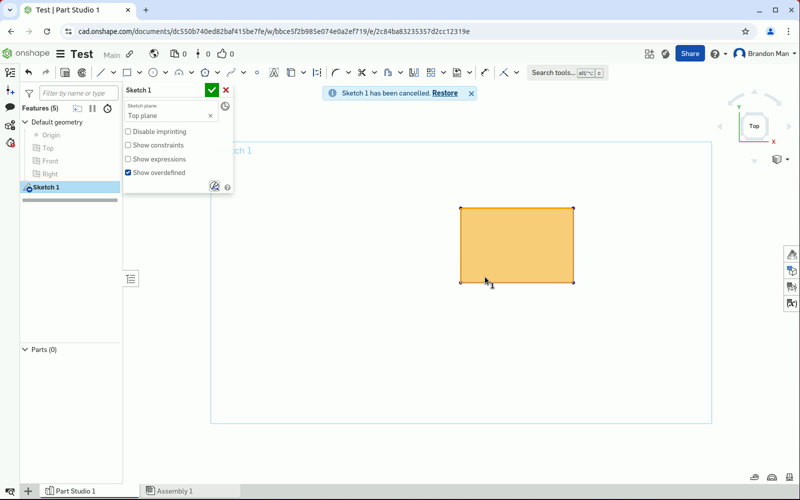
mouse_move(73, 352)
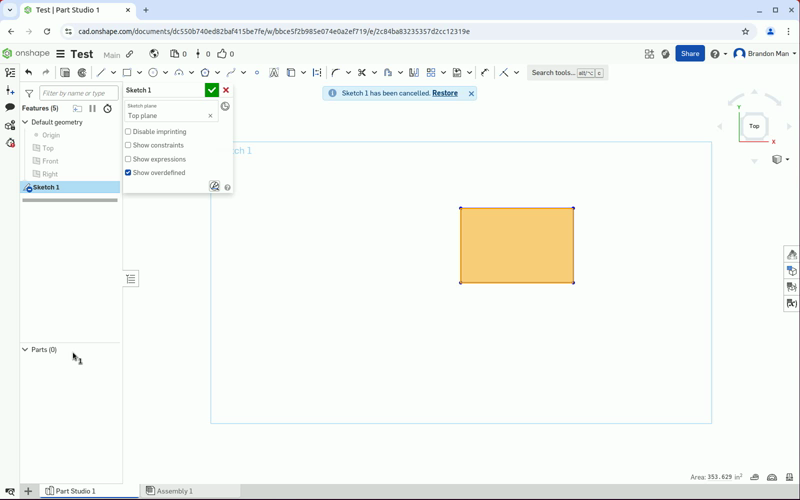
key(shift+y)
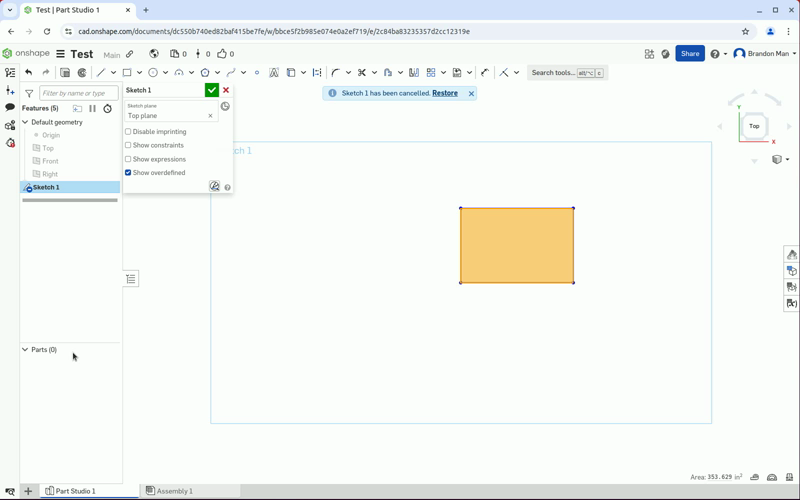
key(shift+e)
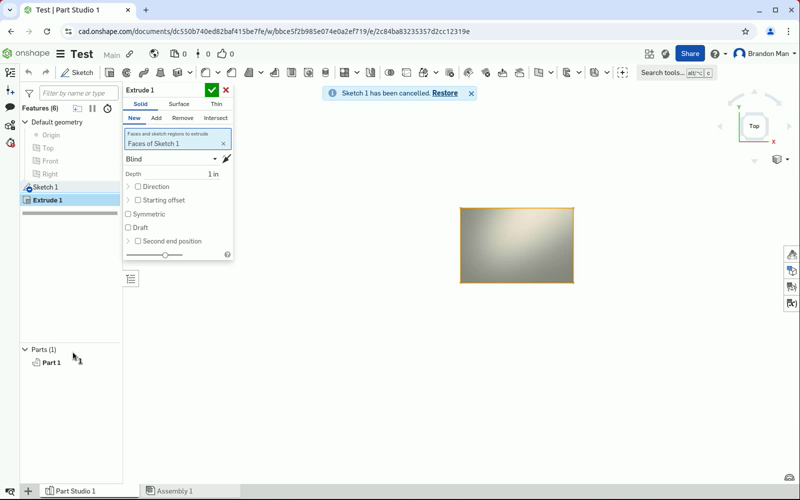
mouse_move(143, 106)
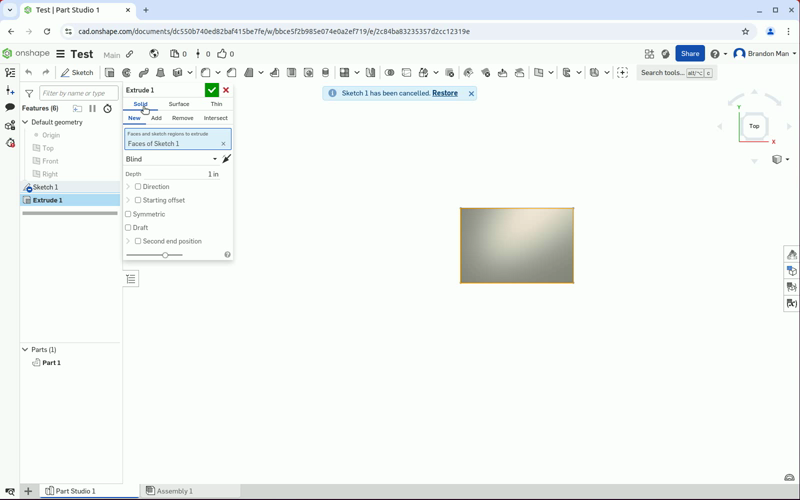
click(143, 106)
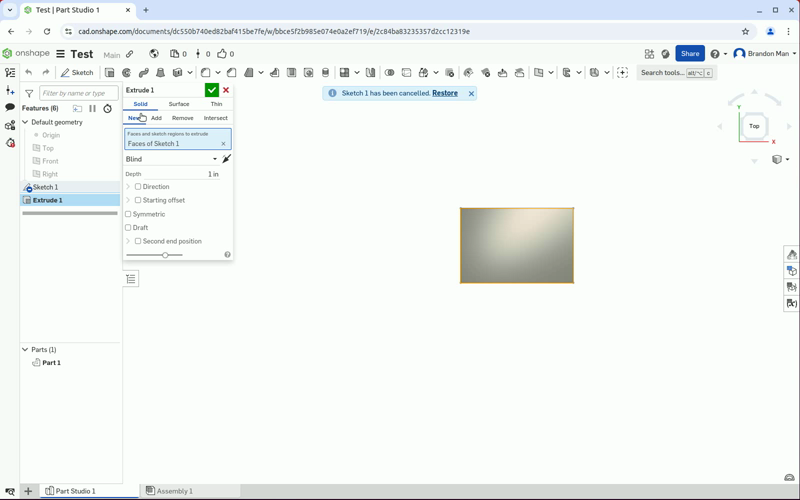
mouse_move(137, 120)
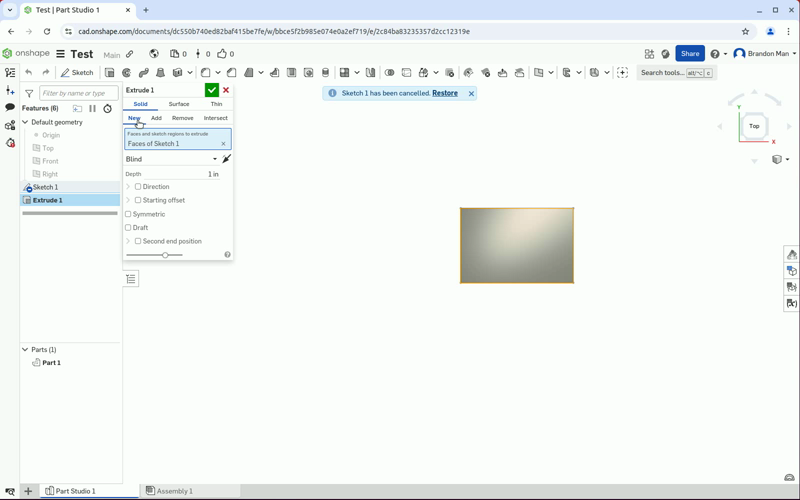
click(137, 120)
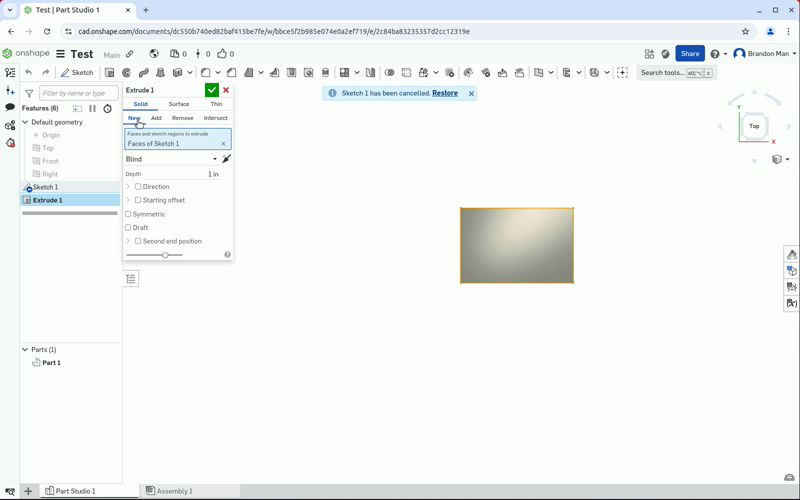
key(tab, 4)
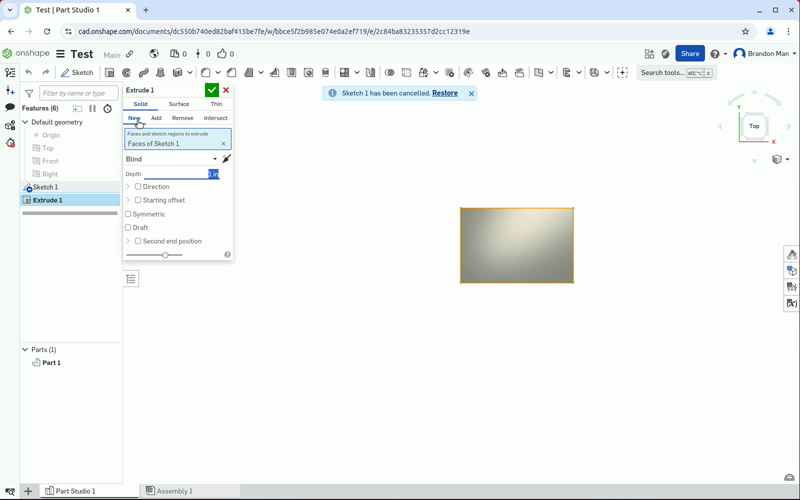
text(19.257)
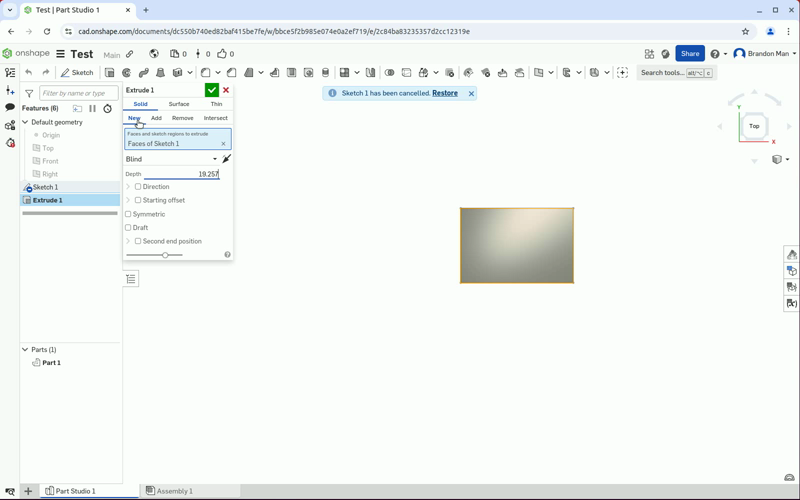
key(enter)
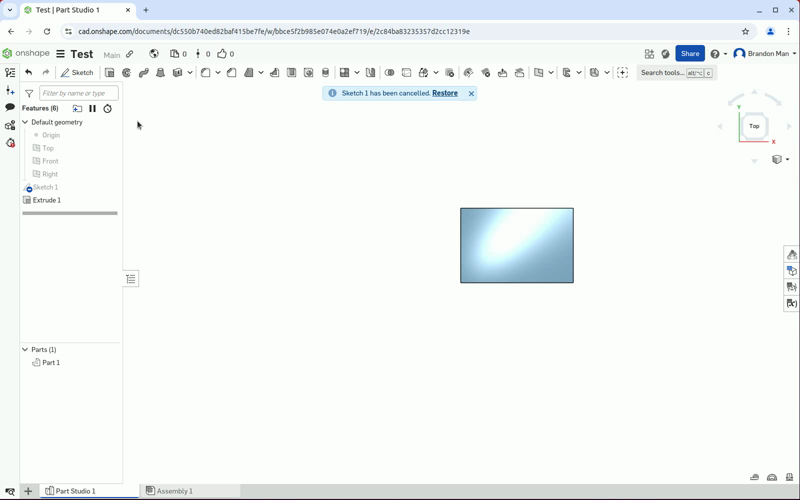
key(shift+h)
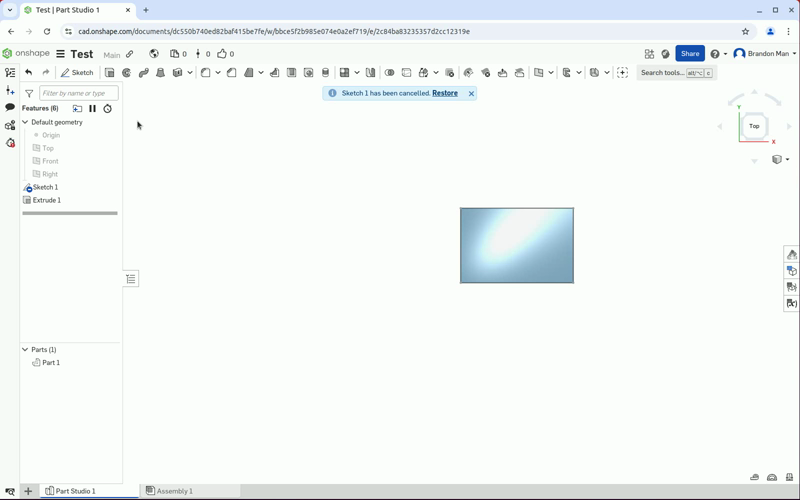
key(shift+h)
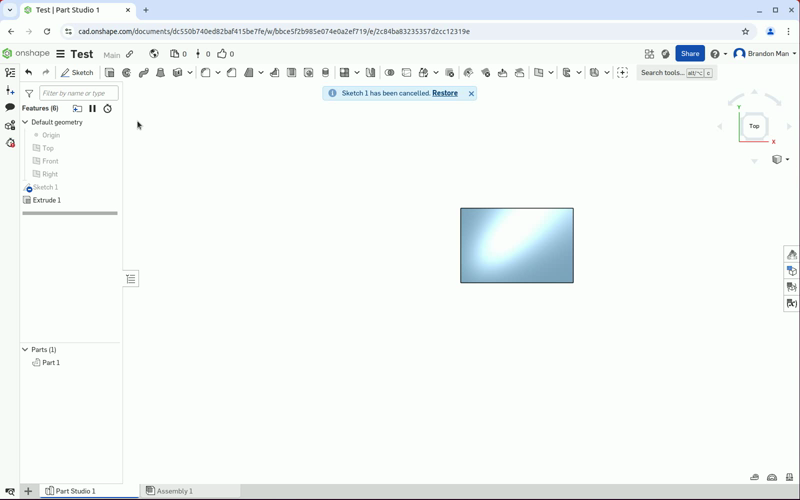
mouse_move(73, 189)
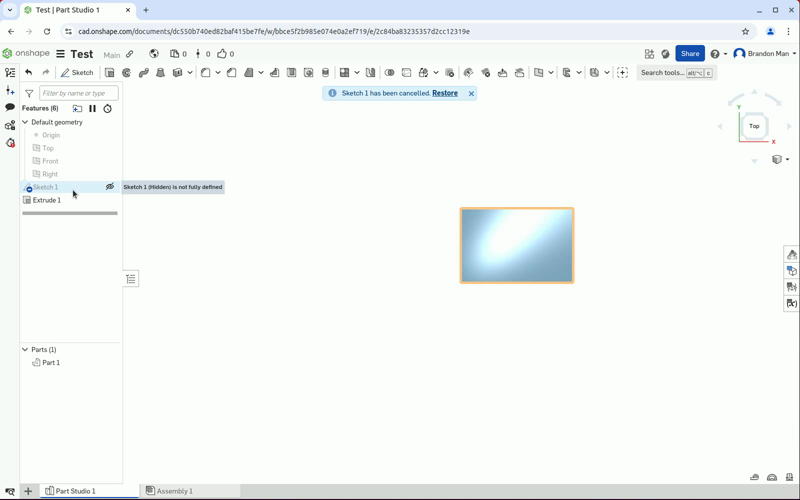
click(73, 189)
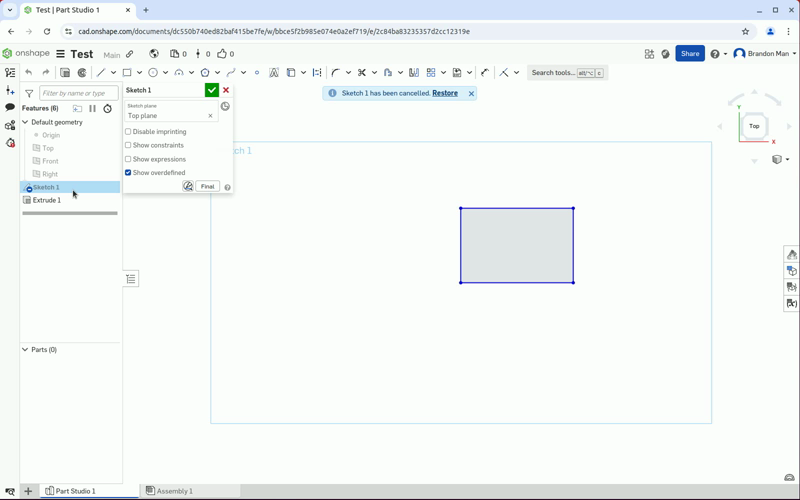
mouse_move(229, 92)
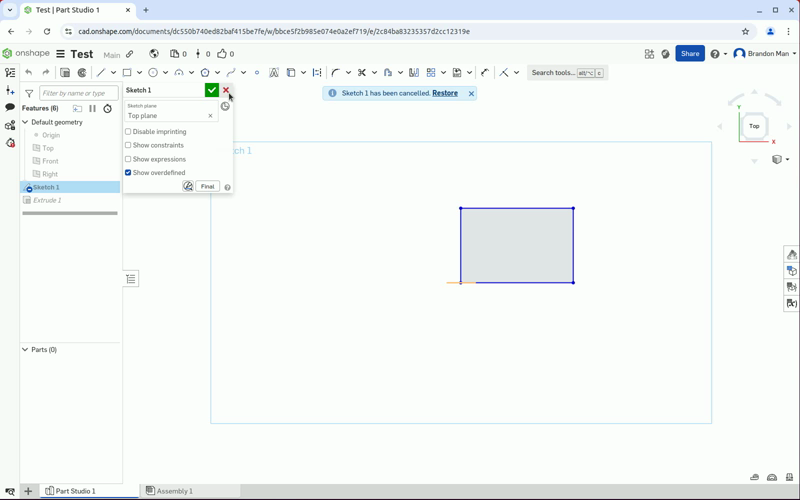
click(229, 92)
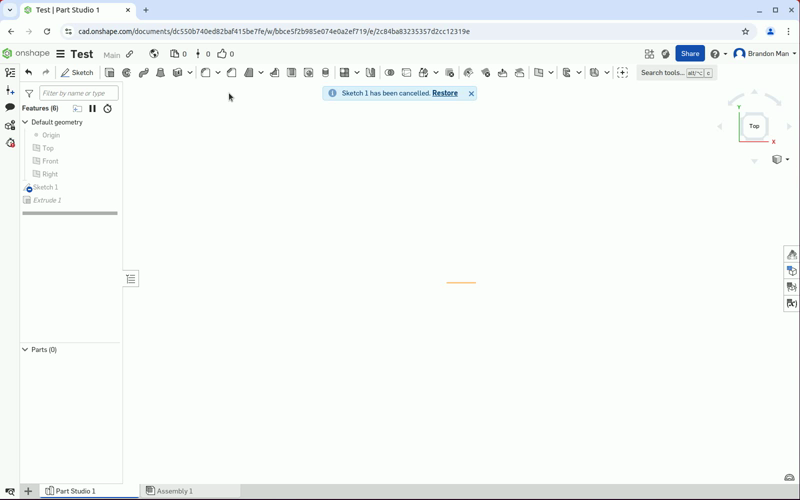
mouse_move(73, 352)
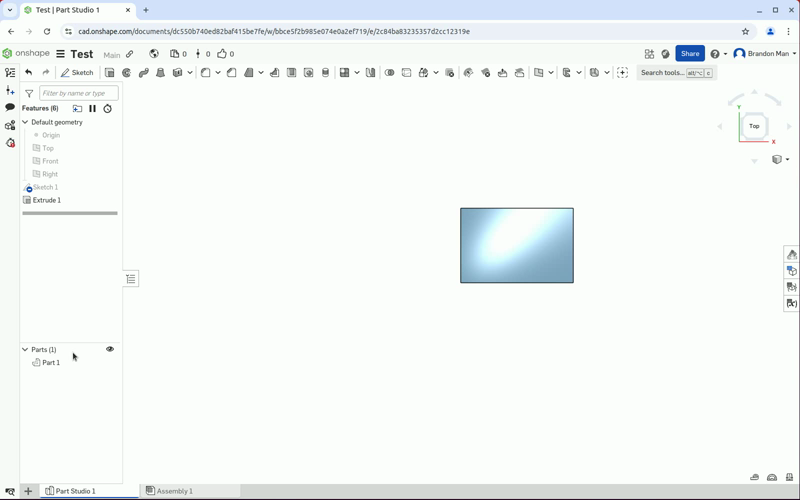
key(y)
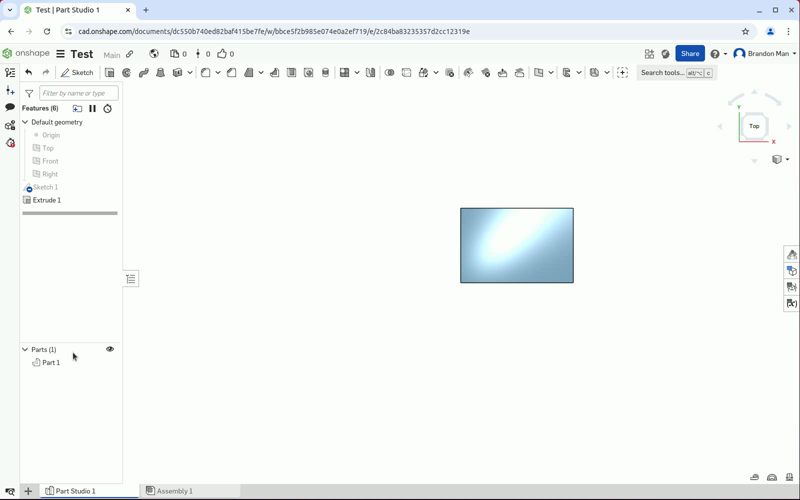
key(shift+p)
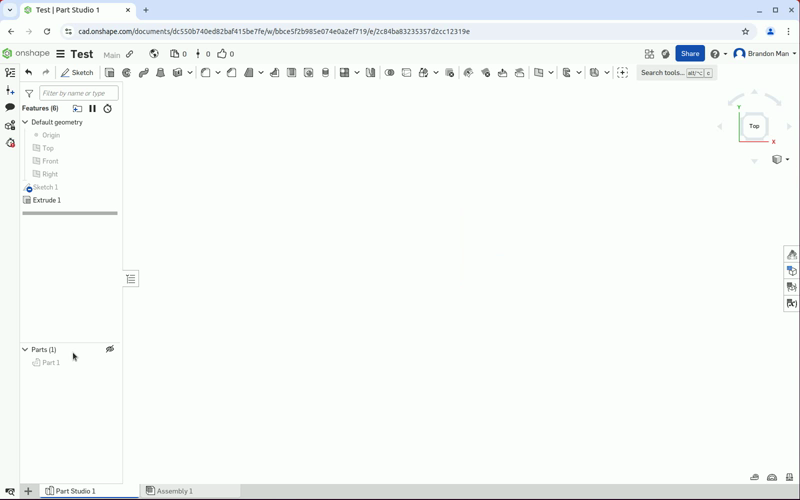
key(space)
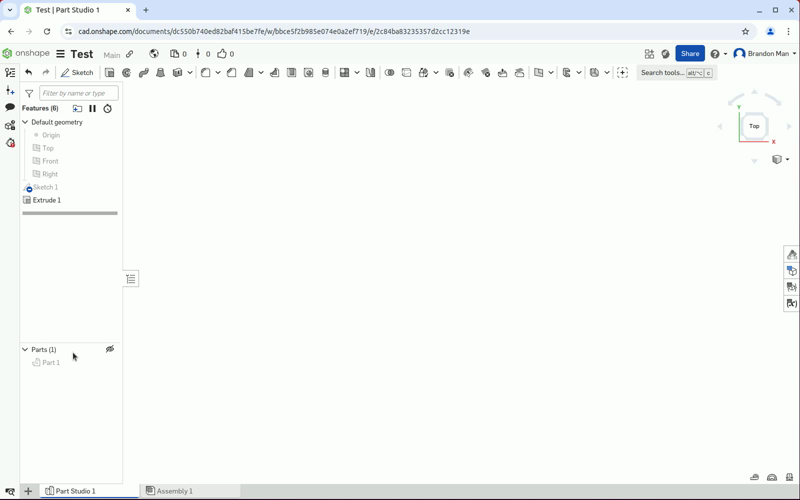
key_down(shift)
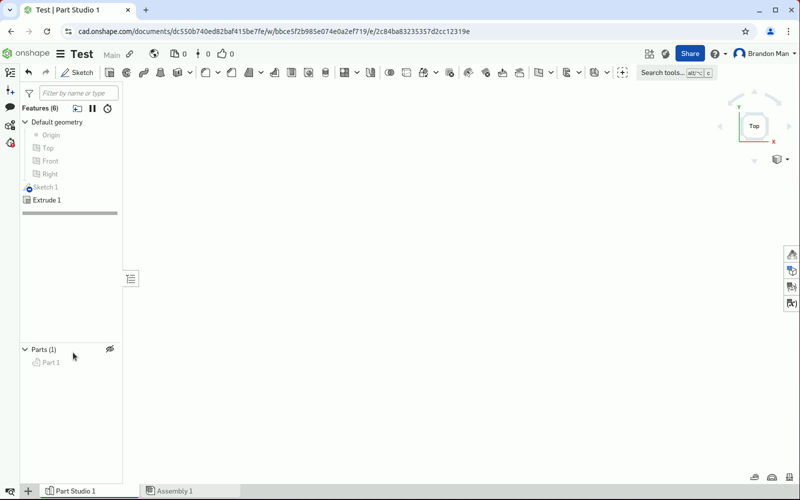
key(up)
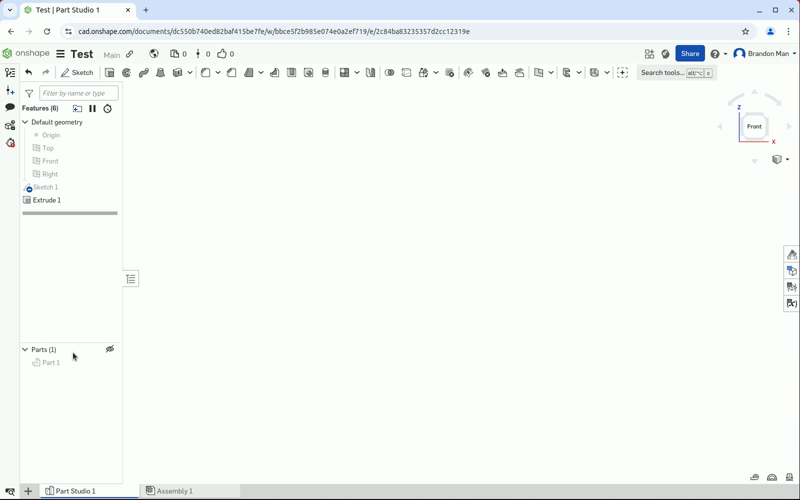
key_up(shift)
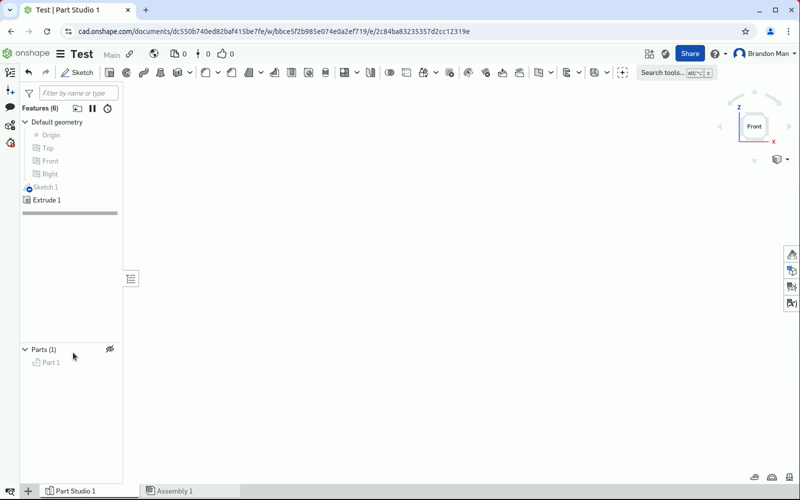
mouse_move(73, 352)
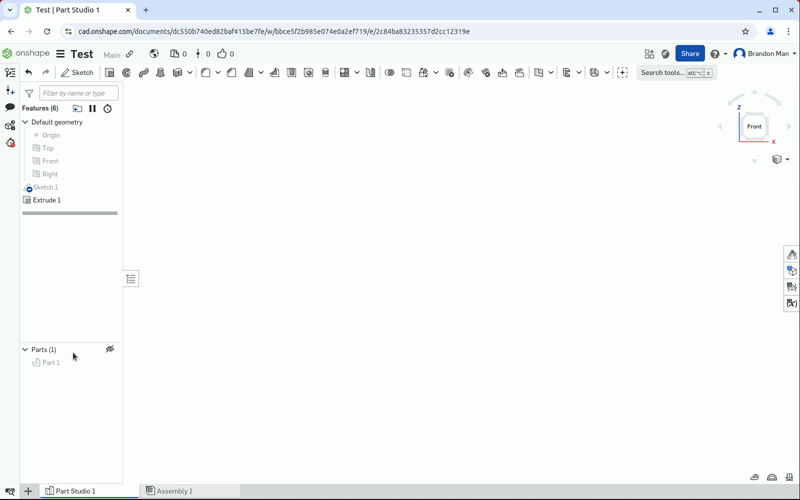
key(shift+y)
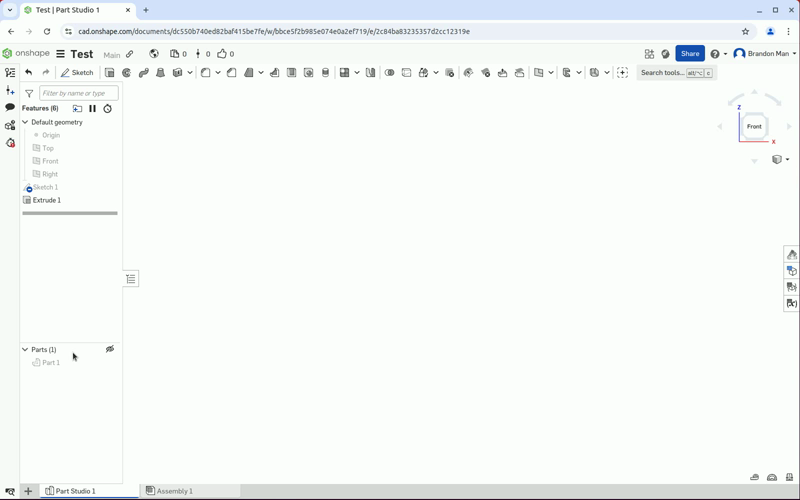
key(shift+s)
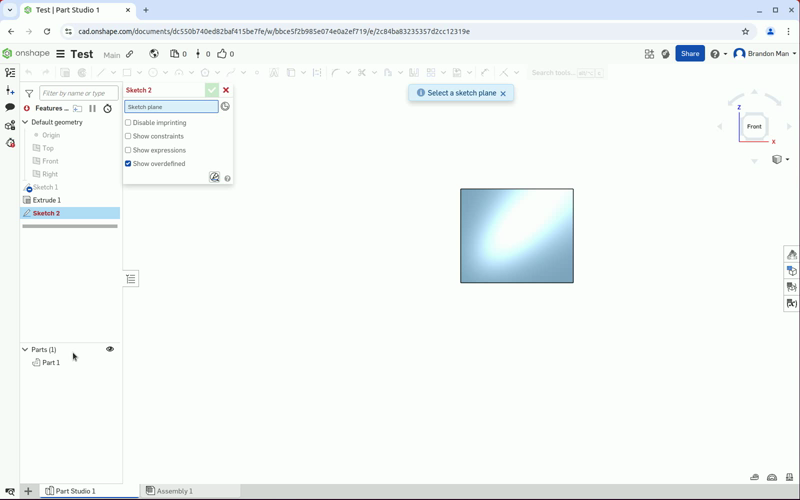
mouse_move(73, 163)
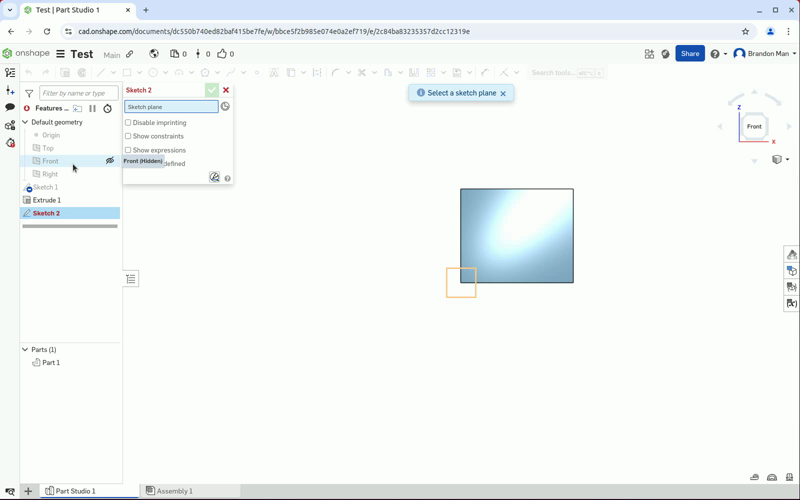
click(73, 163)
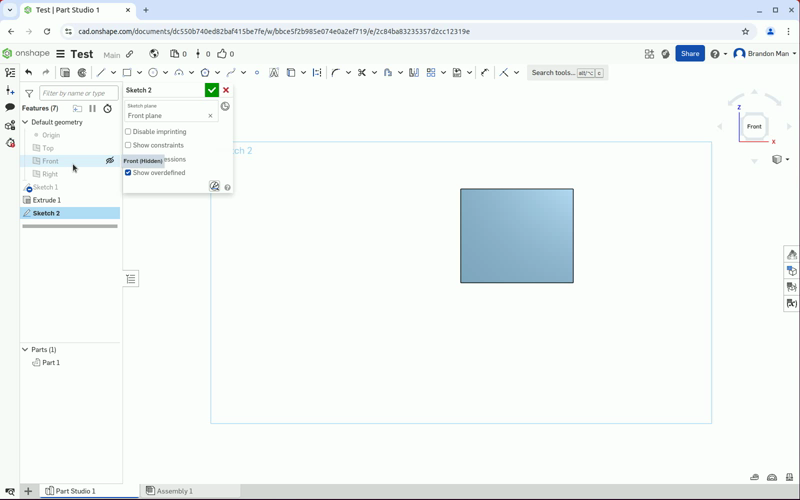
mouse_move(73, 352)
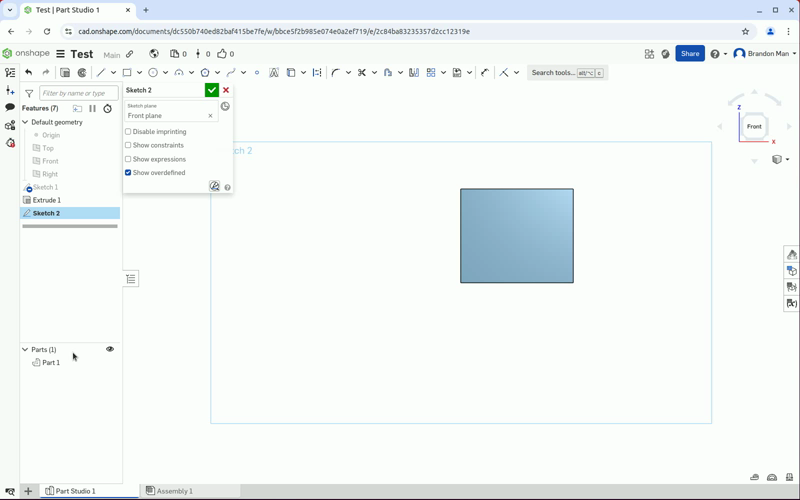
key(y)
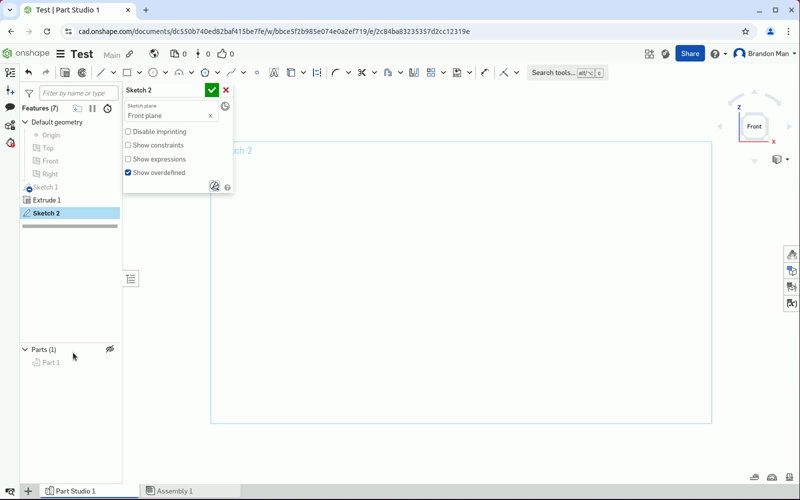
key(l)
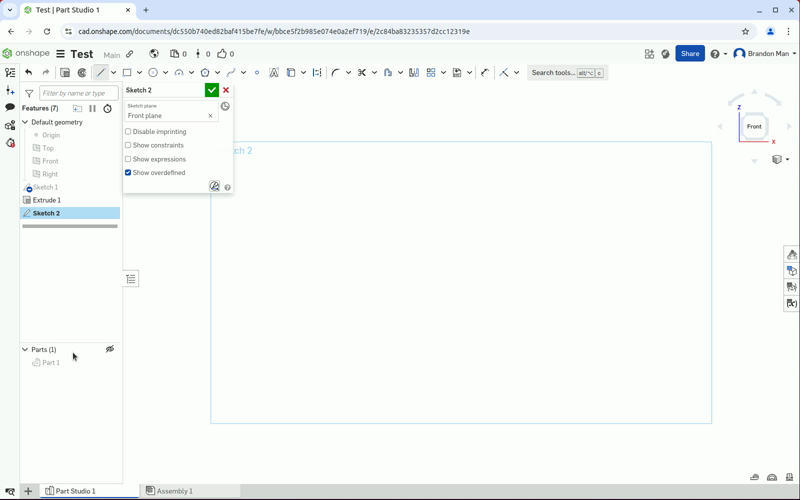
key_down(shift)
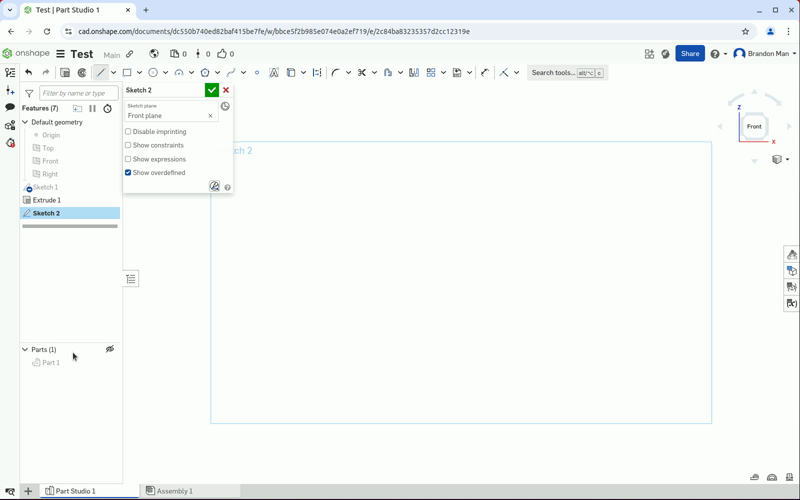
mouse_move(535, 189)
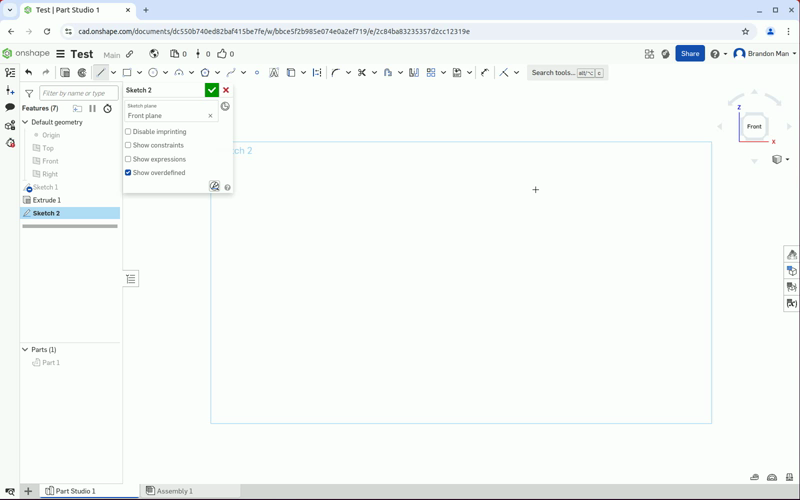
click(535, 189)
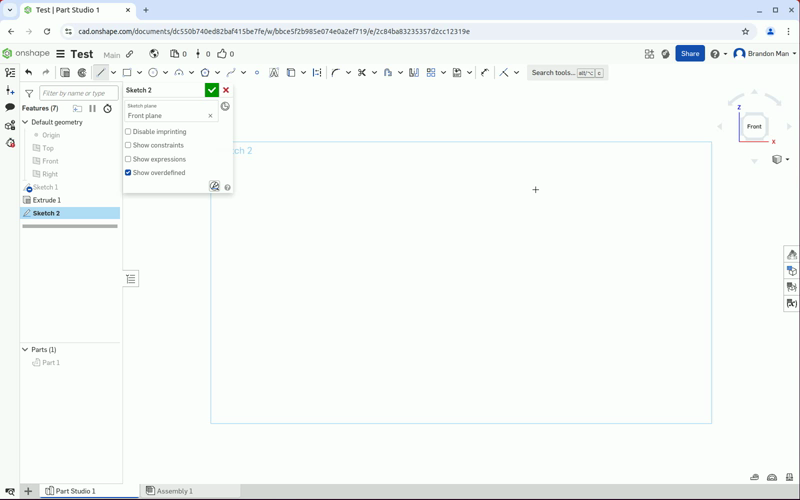
key_up(shift)
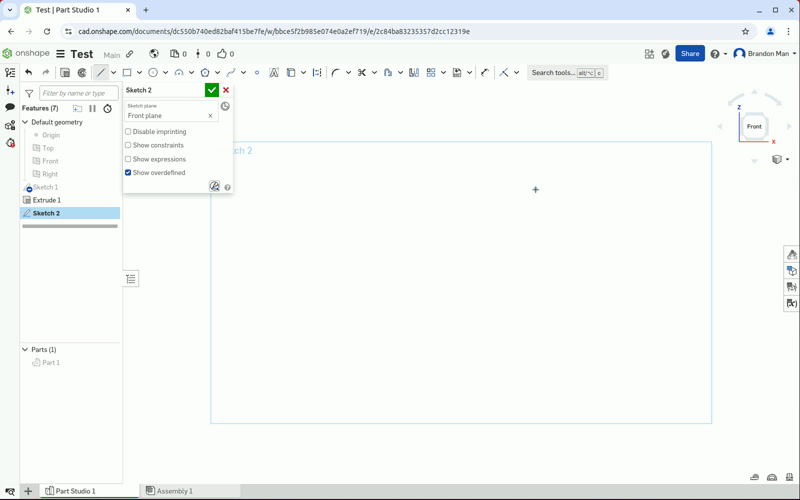
key_down(shift)
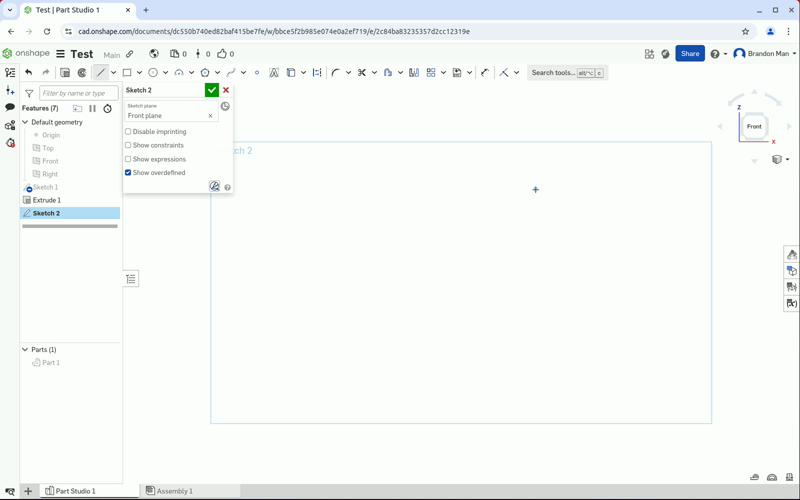
mouse_move(573, 283)
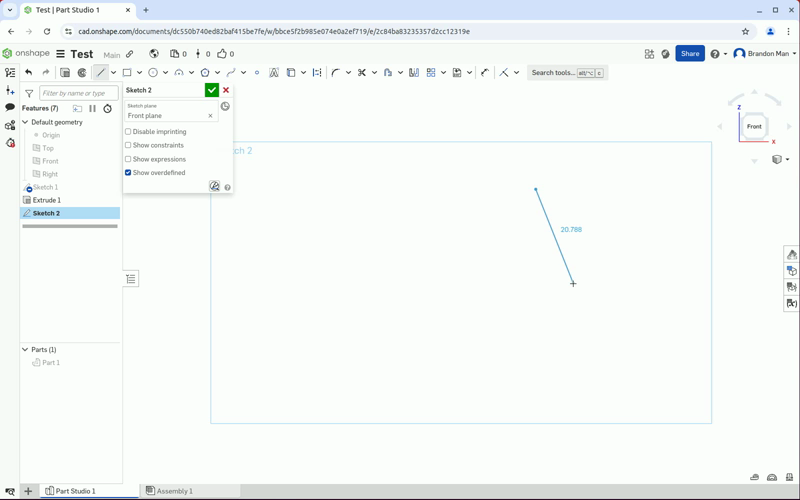
click(573, 283)
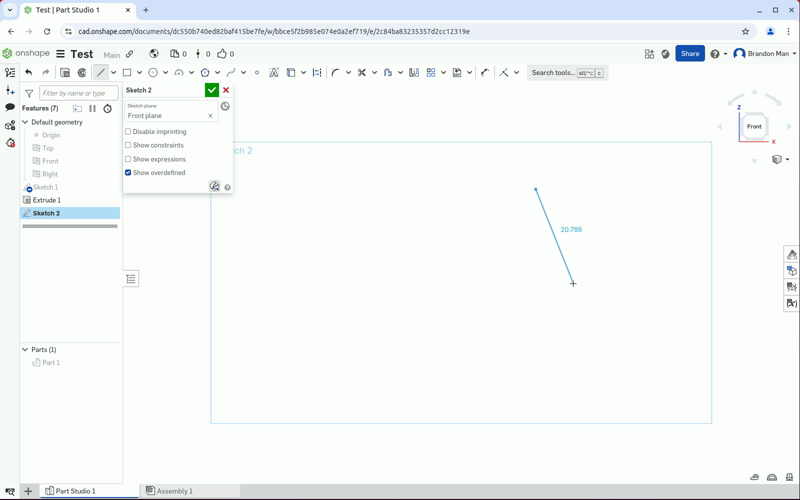
key_up(shift)
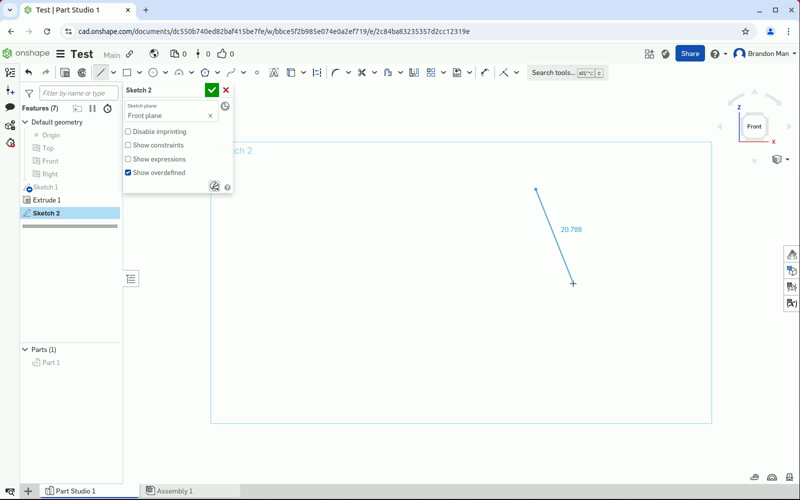
key_down(shift)
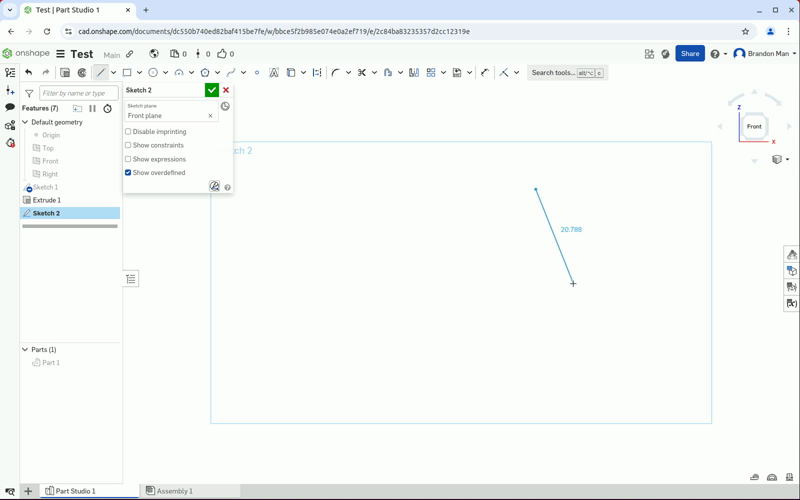
mouse_move(573, 189)
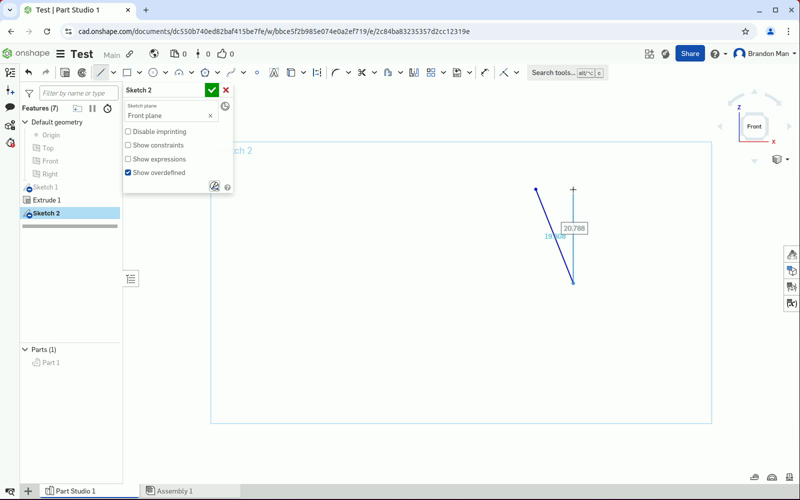
click(573, 189)
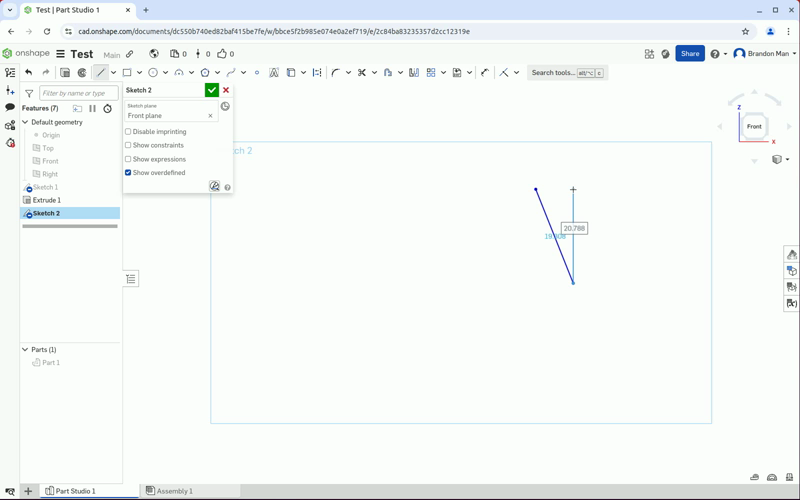
key_up(shift)
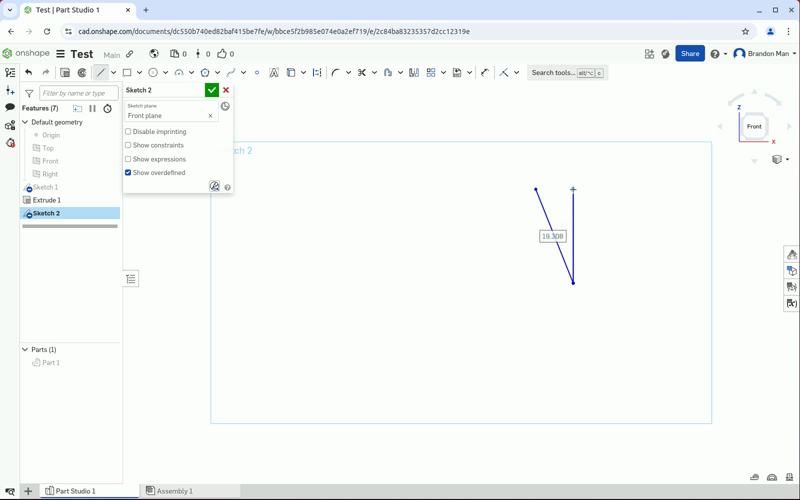
mouse_move(589, 189)
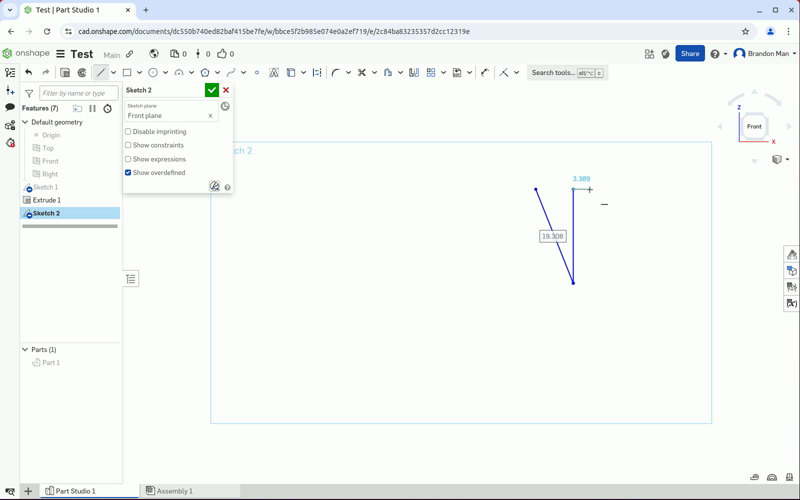
key_down(shift)
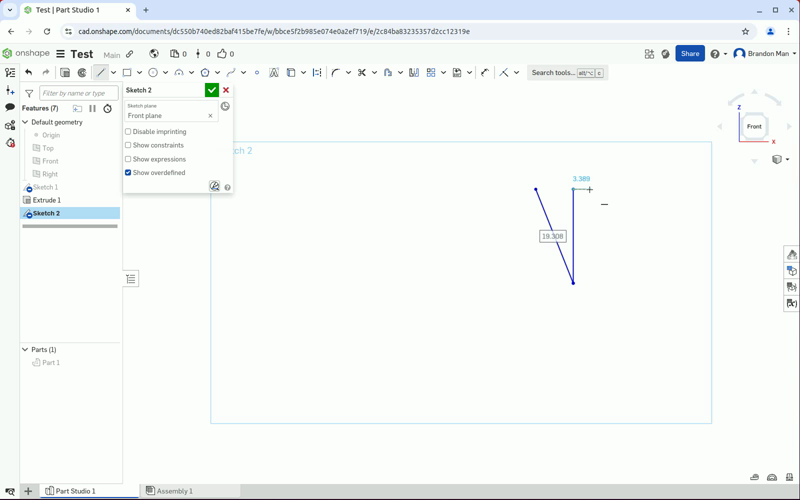
mouse_move(535, 189)
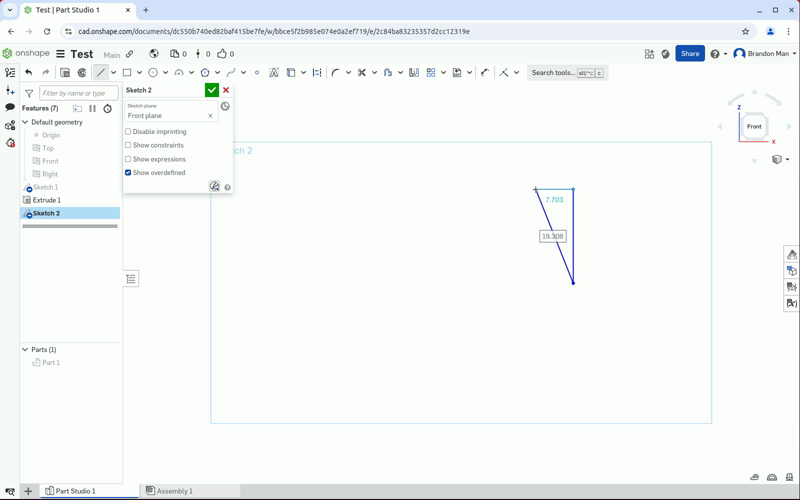
key_up(shift)
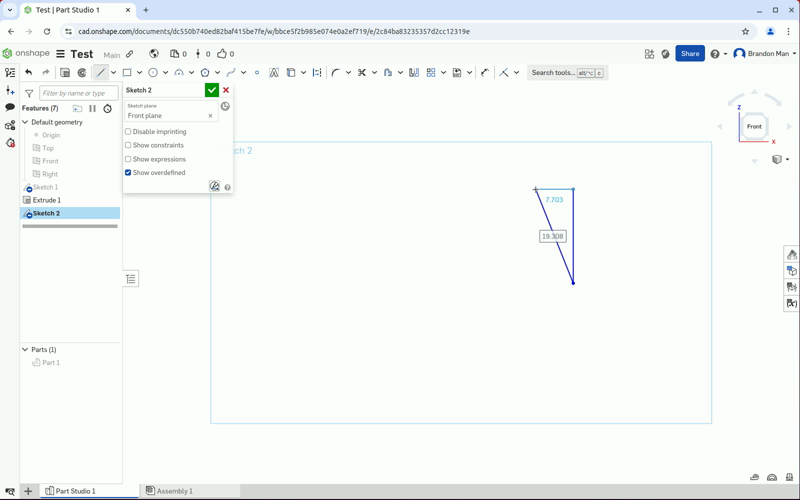
click(535, 189)
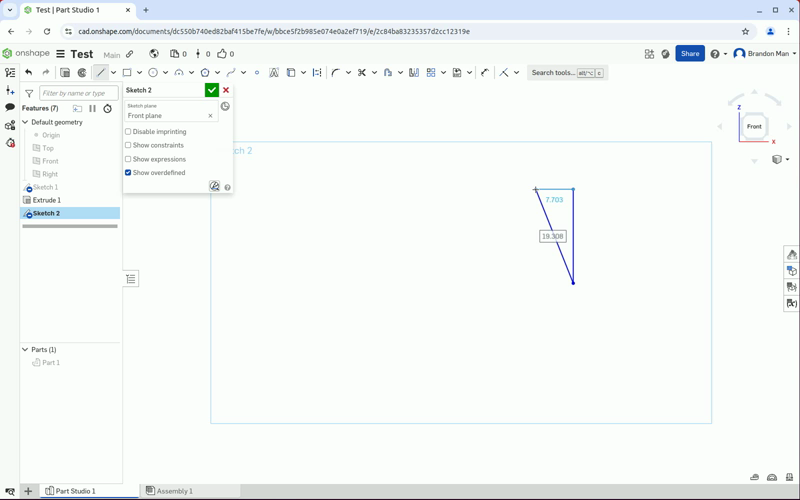
key(esc)
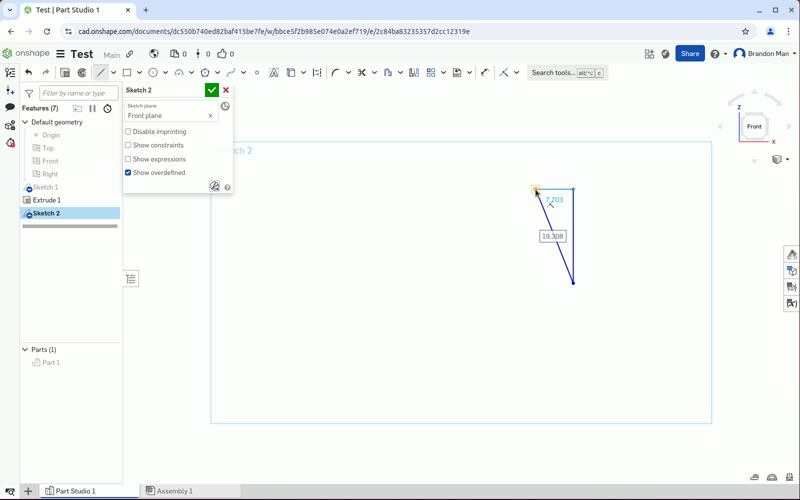
mouse_move(564, 256)
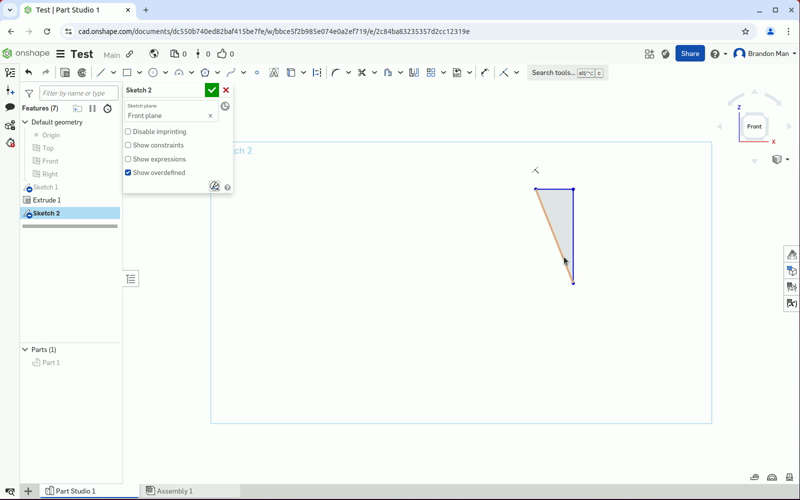
scroll(6)
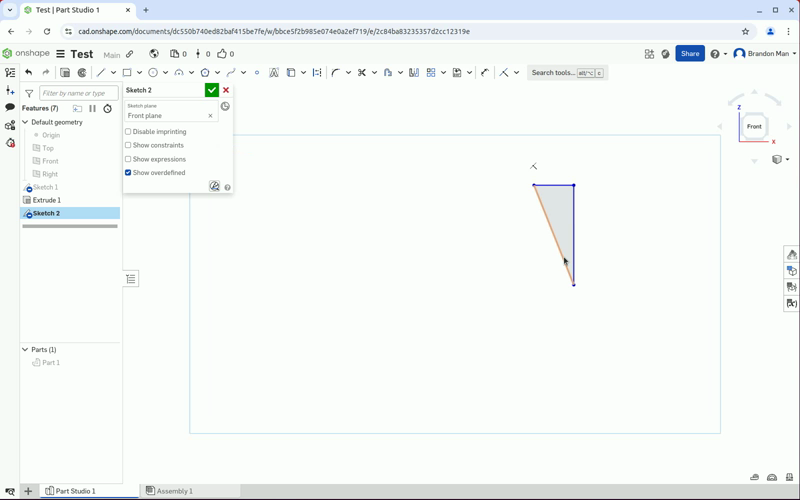
scroll(6)
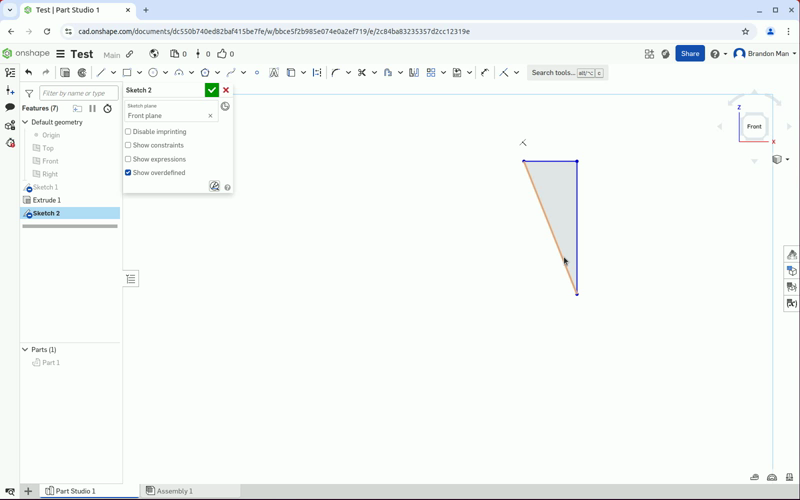
scroll(6)
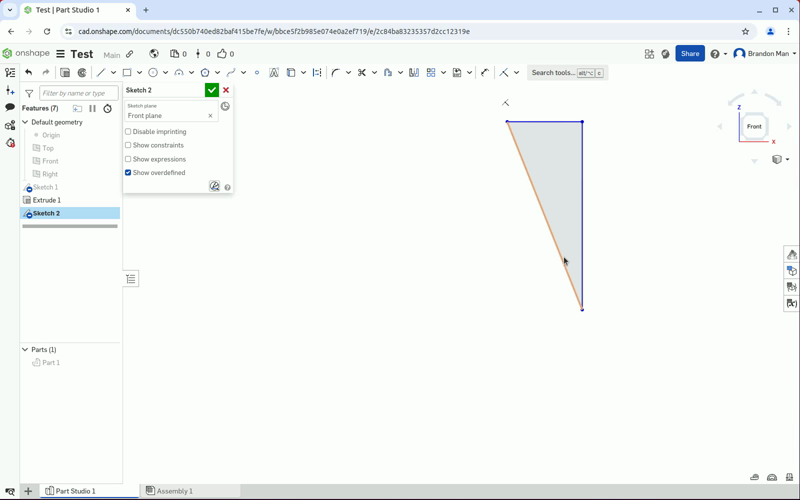
scroll(6)
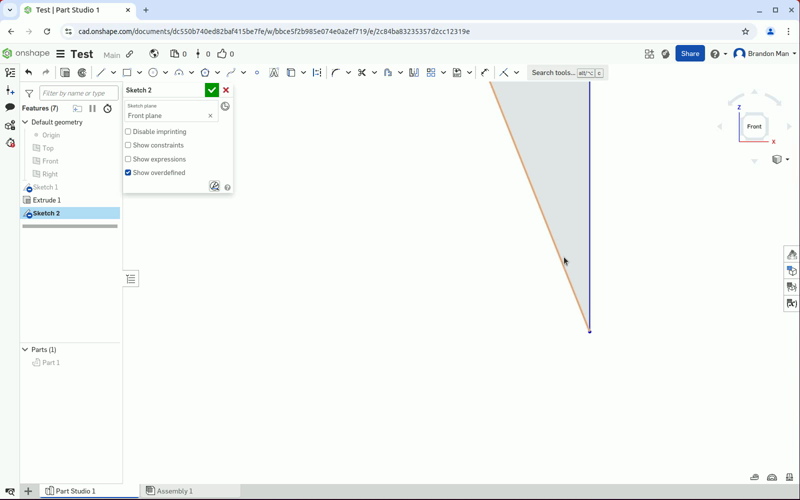
scroll(6)
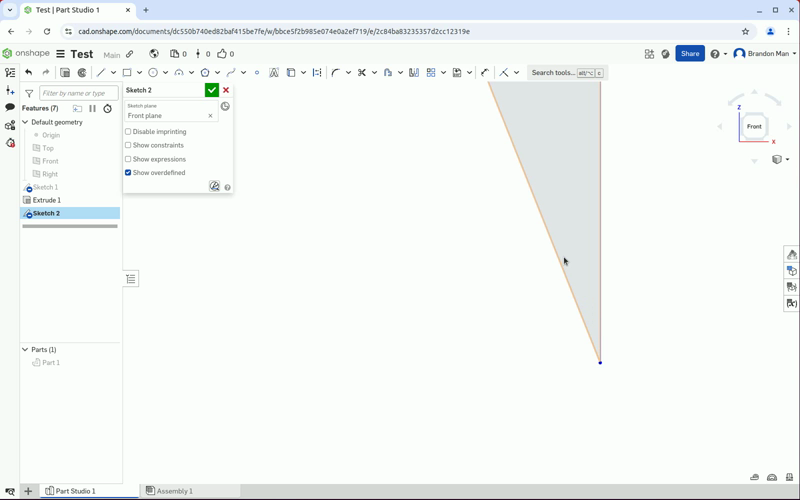
scroll(6)
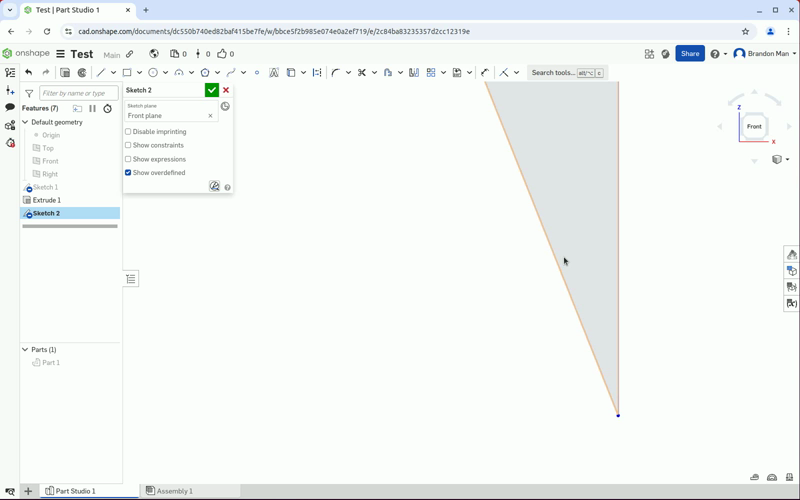
scroll(6)
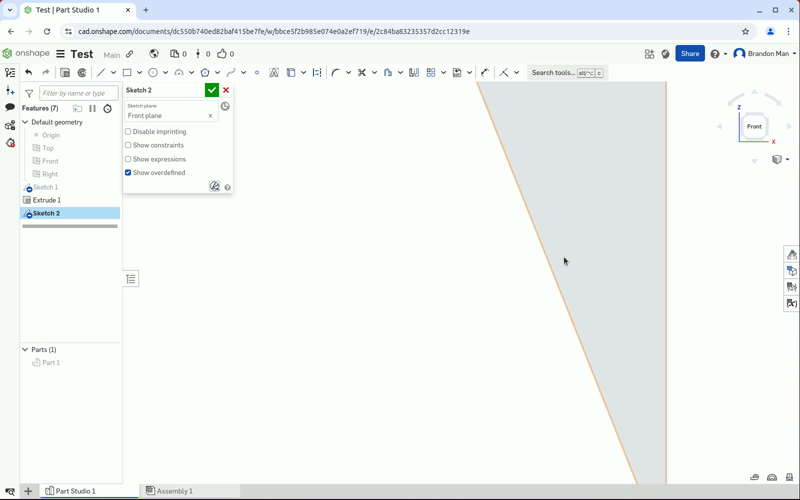
click(564, 256)
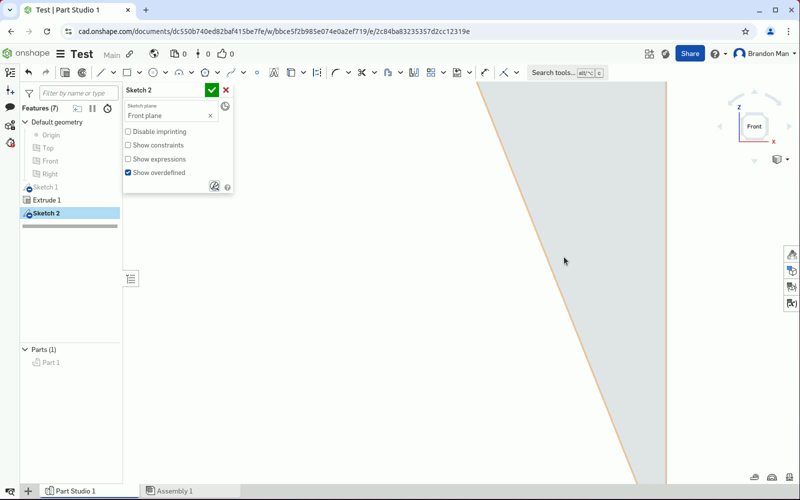
scroll(-6)
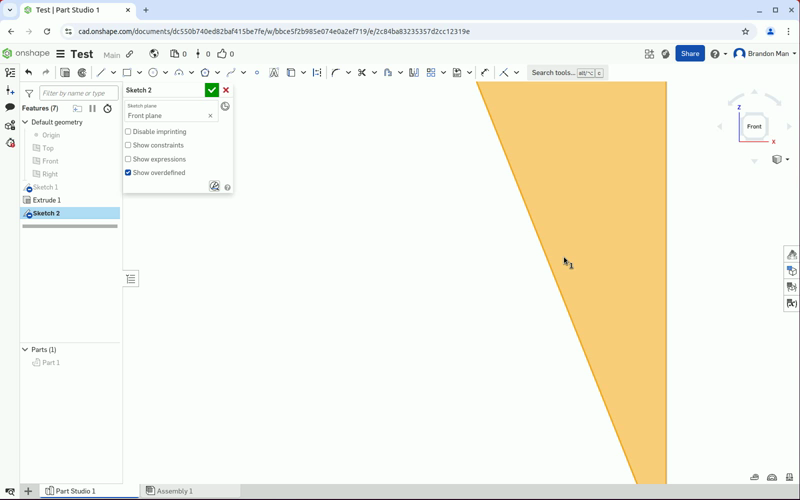
scroll(-6)
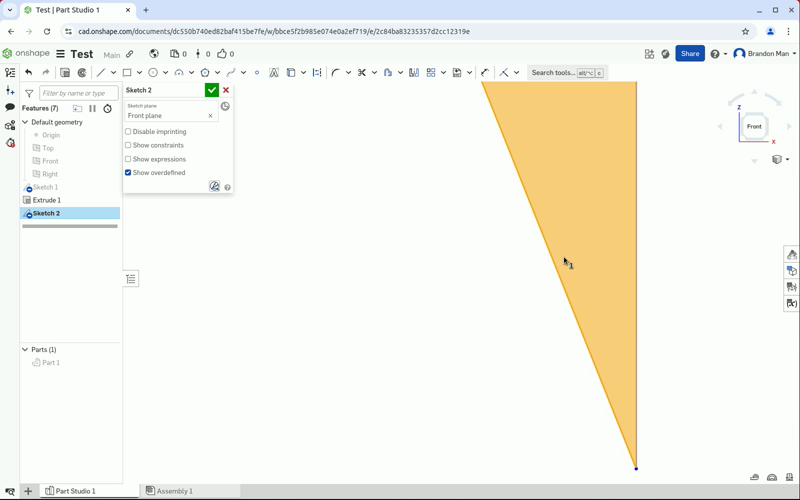
scroll(-6)
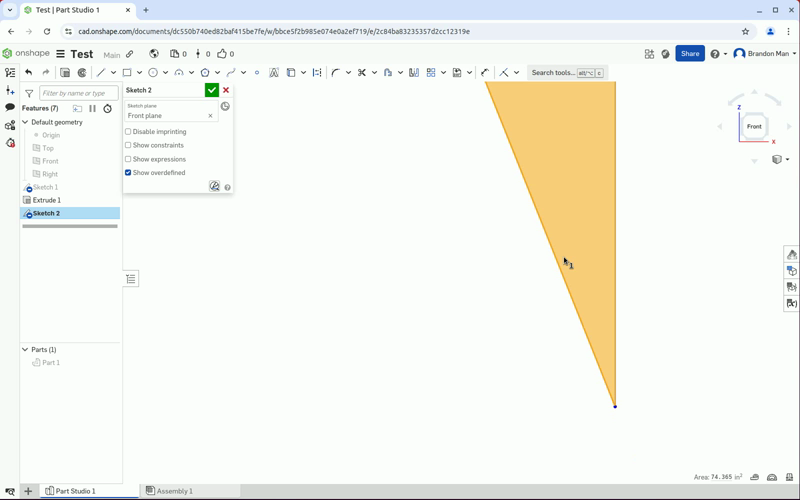
scroll(-6)
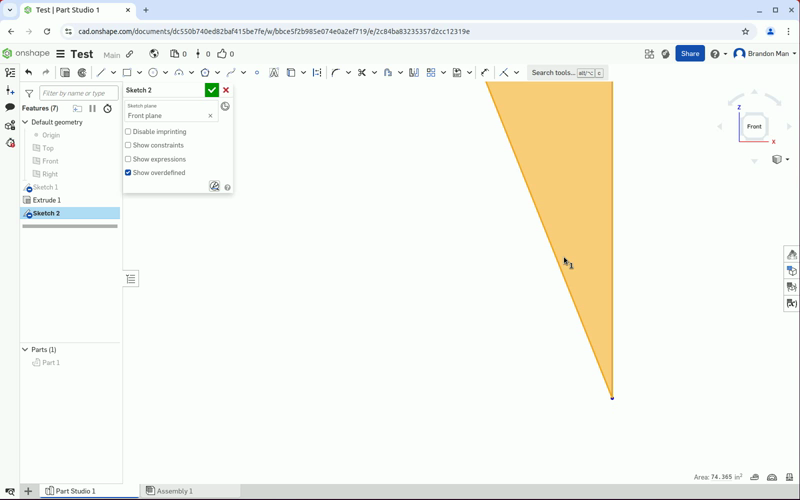
scroll(-6)
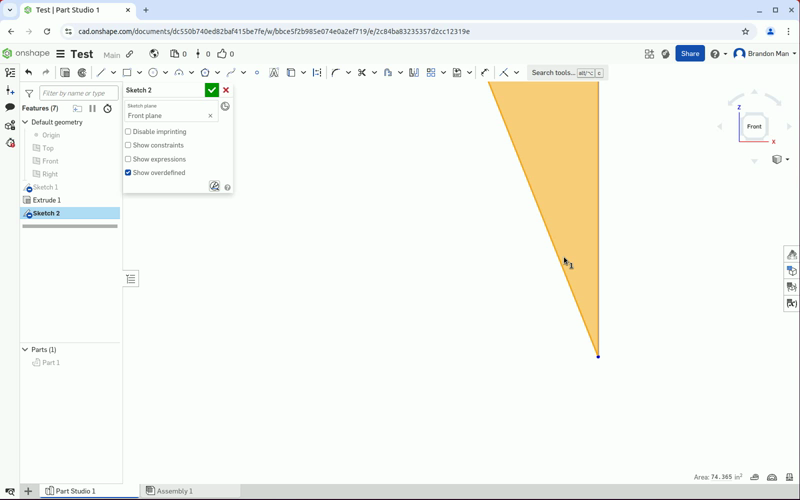
scroll(-6)
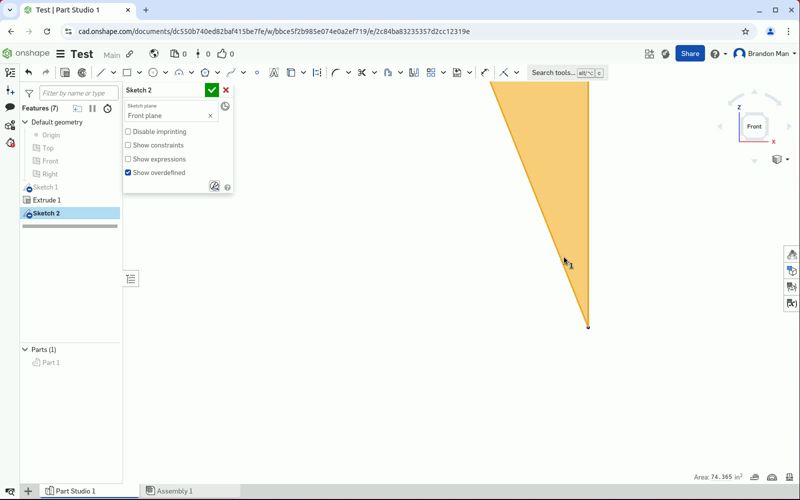
scroll(-6)
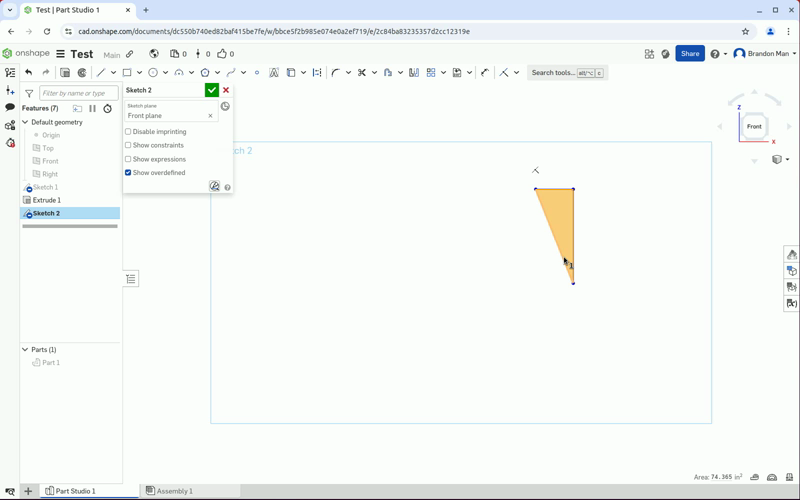
mouse_move(73, 352)
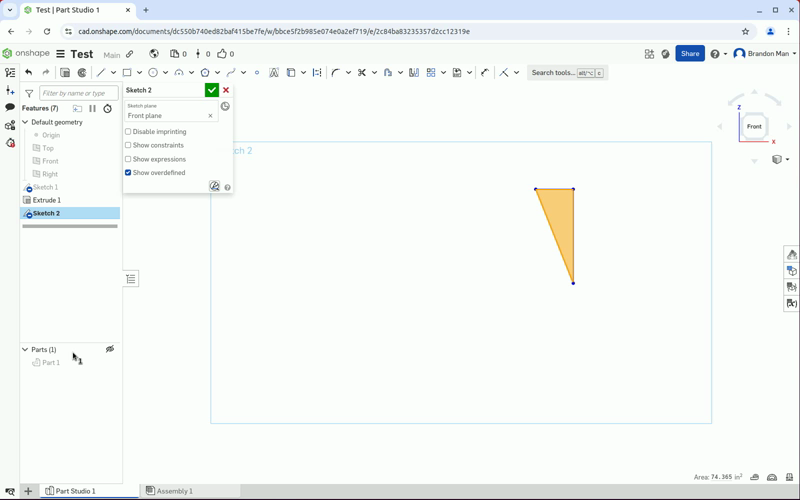
key(shift+y)
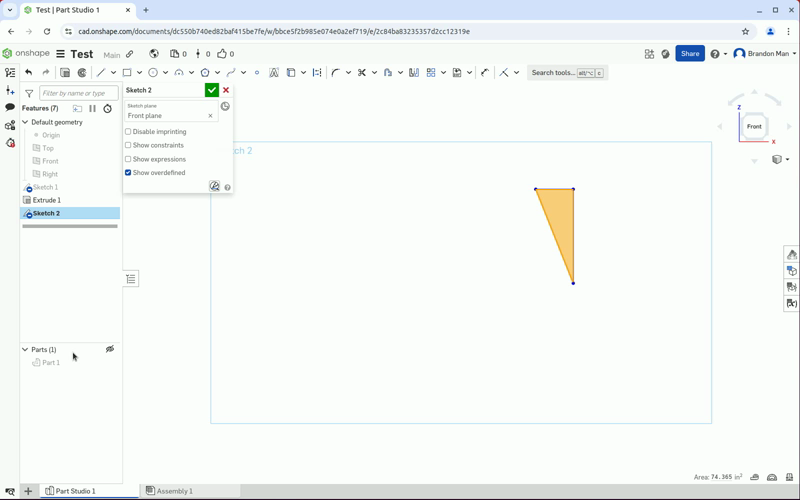
key(shift+e)
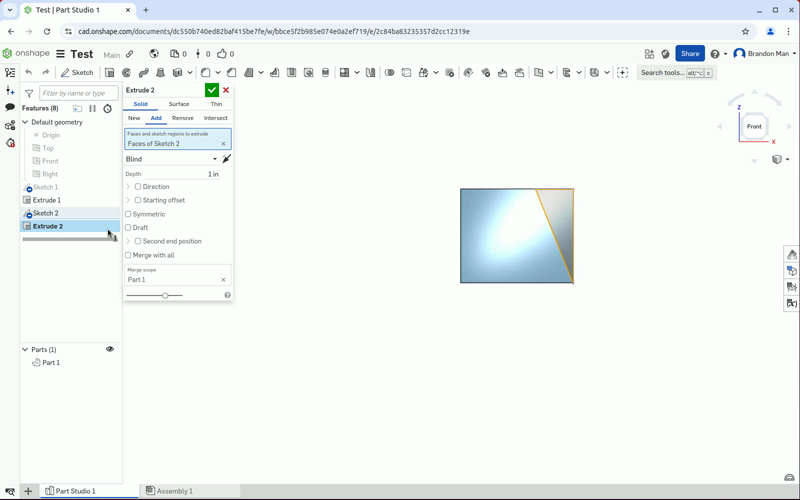
mouse_move(143, 106)
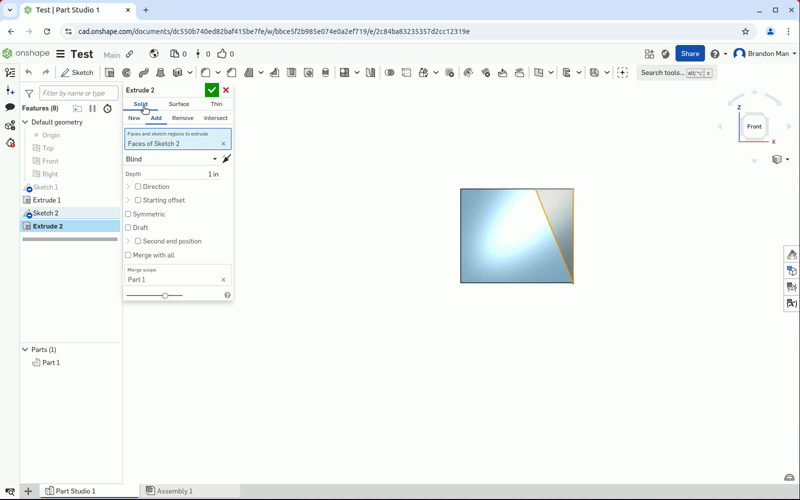
click(143, 106)
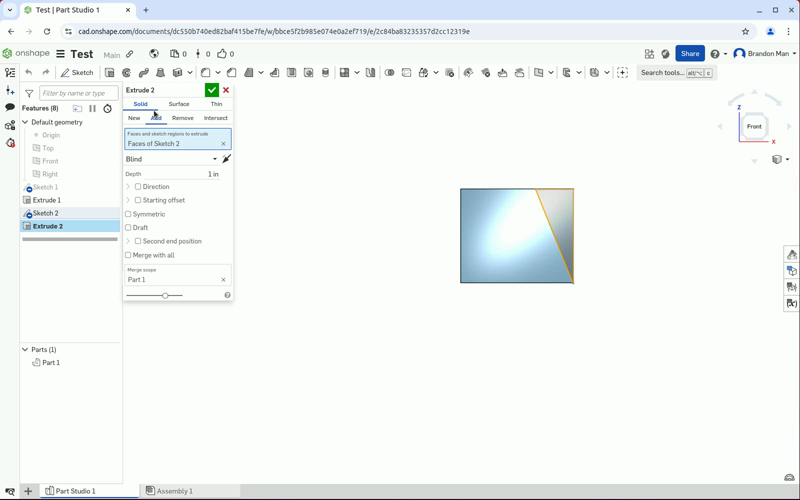
mouse_move(186, 120)
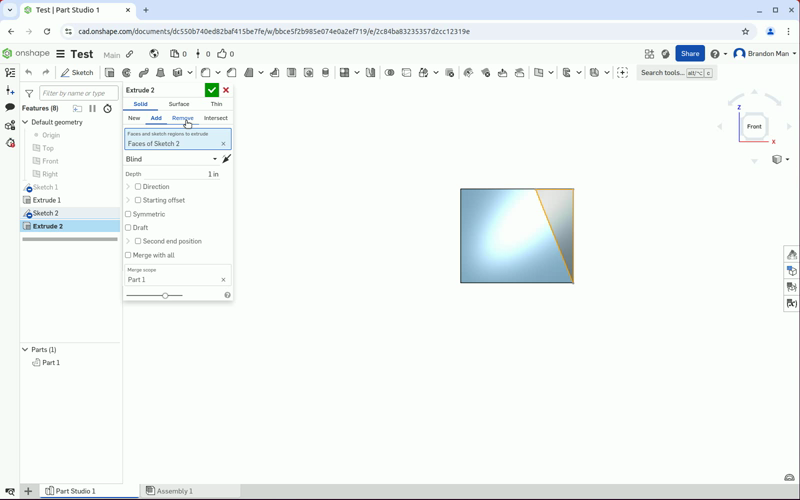
click(186, 120)
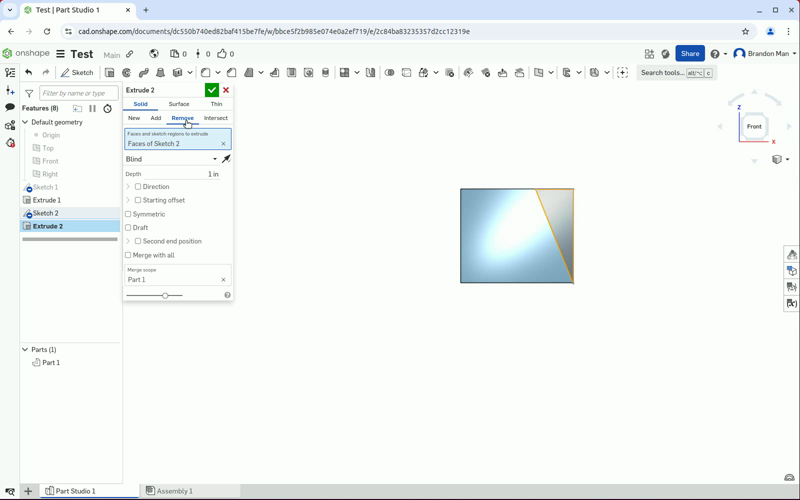
key(tab, 4)
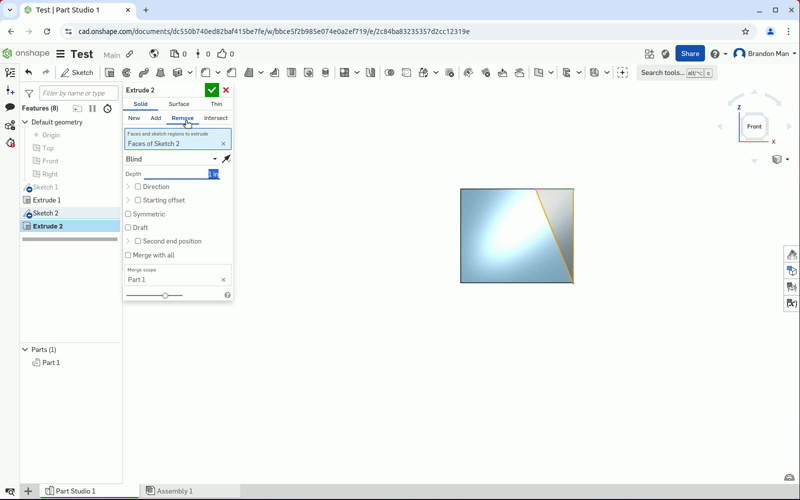
text(15.405)
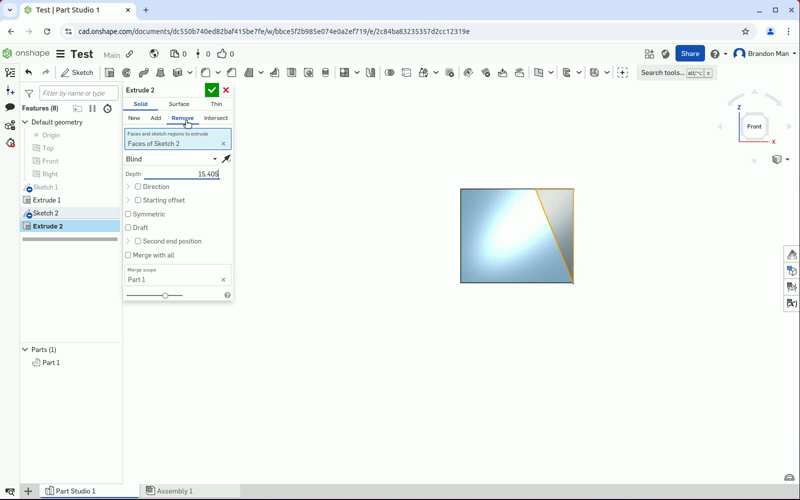
key(tab, 6)
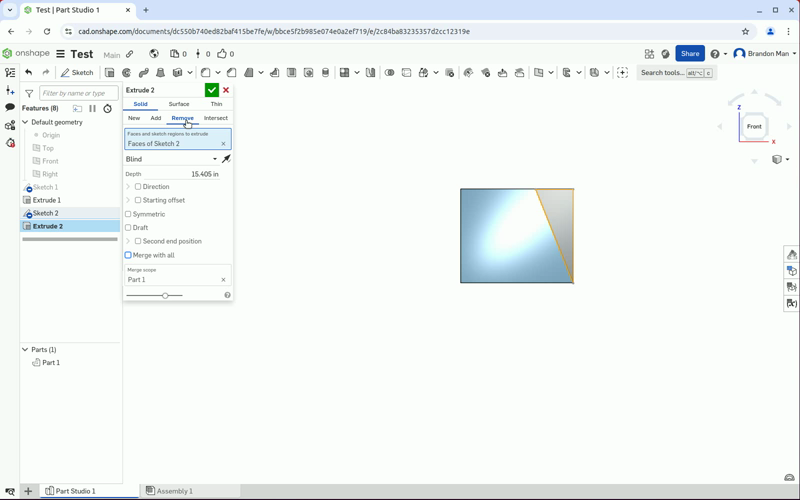
key(space)
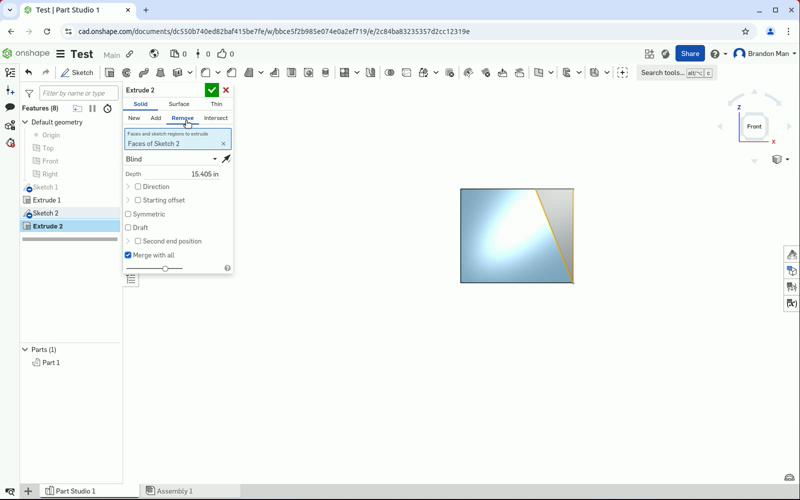
key(enter)
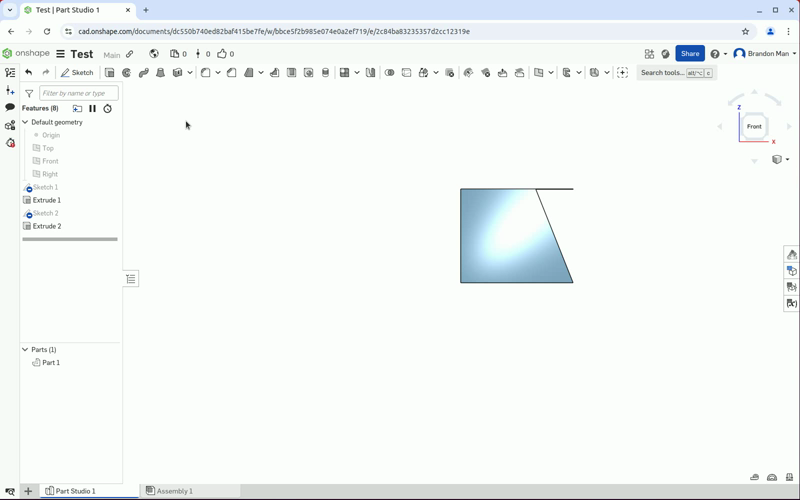
key(shift+h)
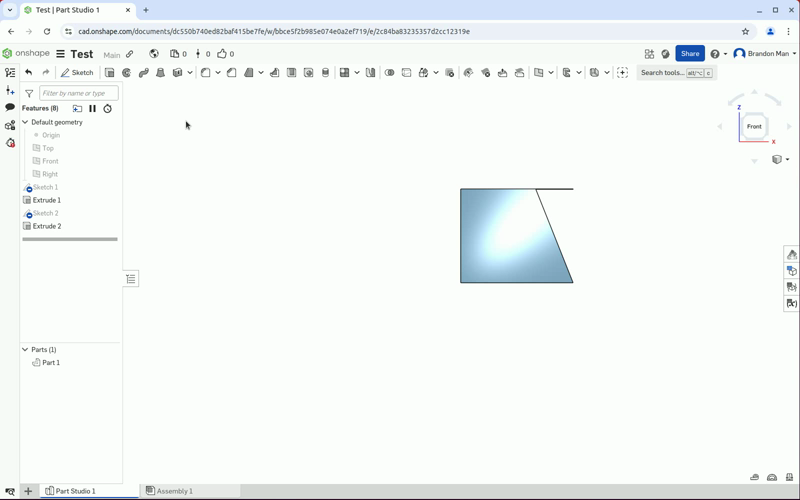
key(shift+h)
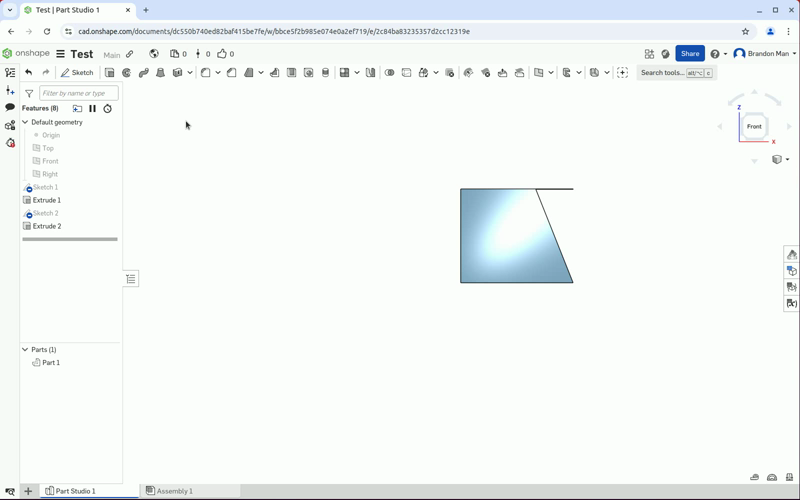
mouse_move(73, 189)
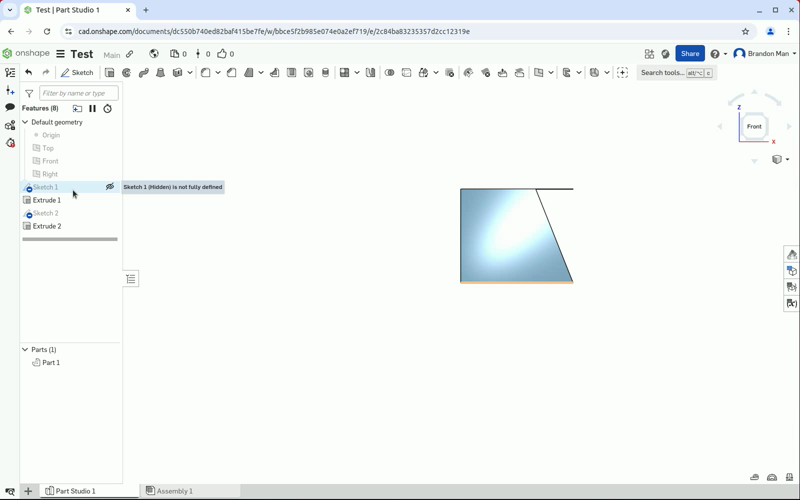
click(73, 189)
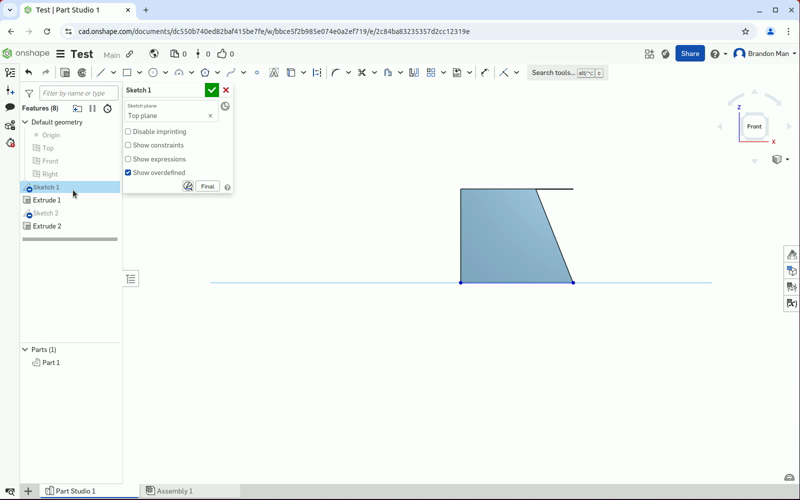
mouse_move(229, 92)
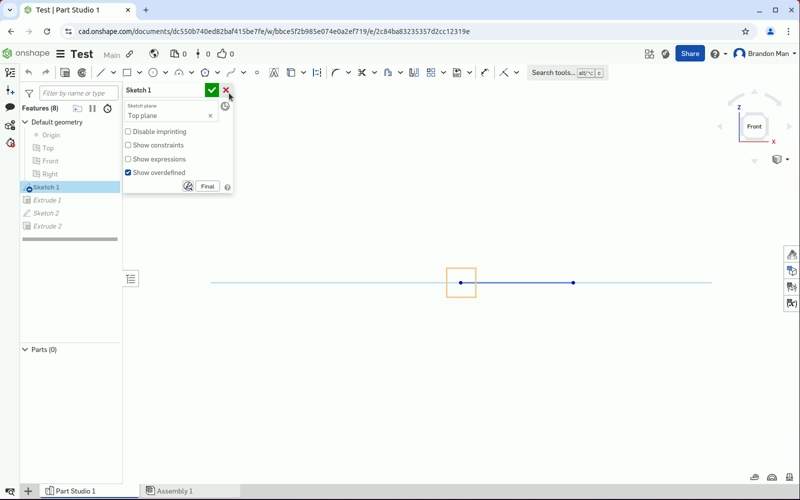
click(229, 92)
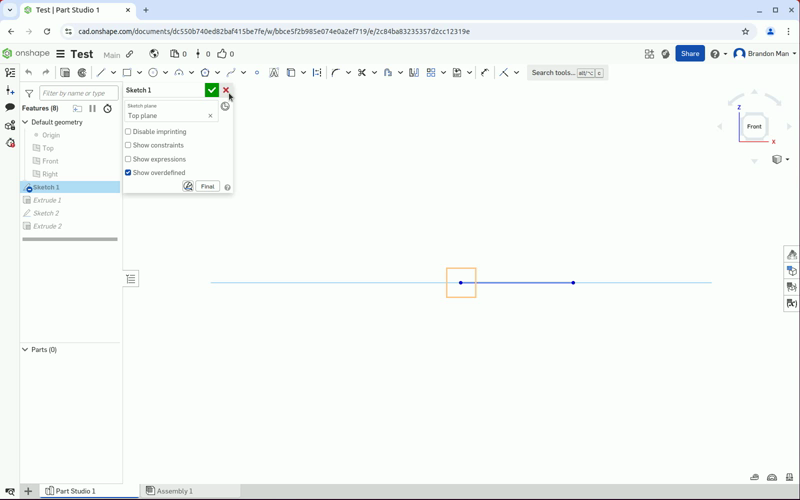
key(shift+s)
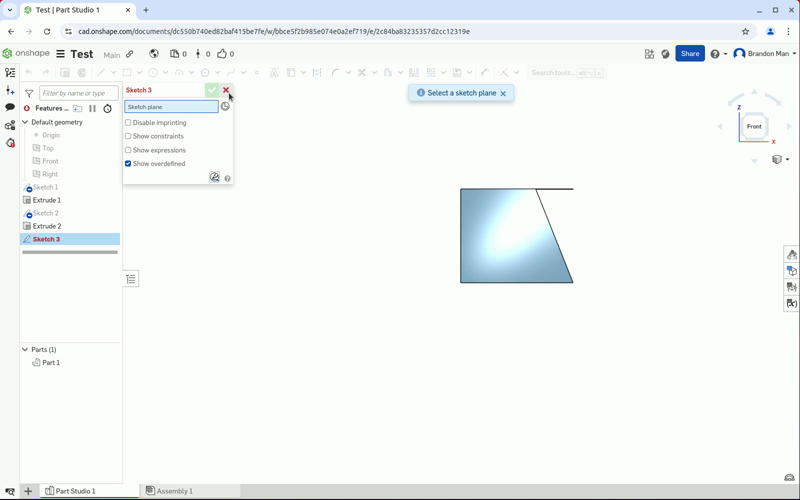
mouse_move(73, 163)
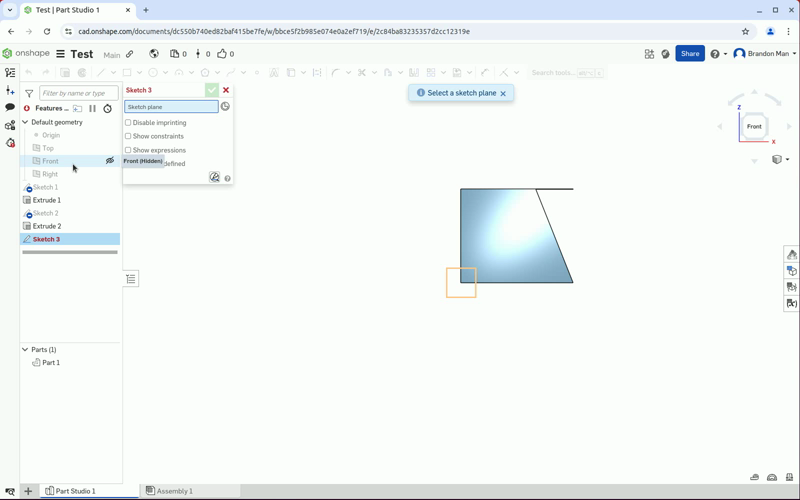
click(73, 163)
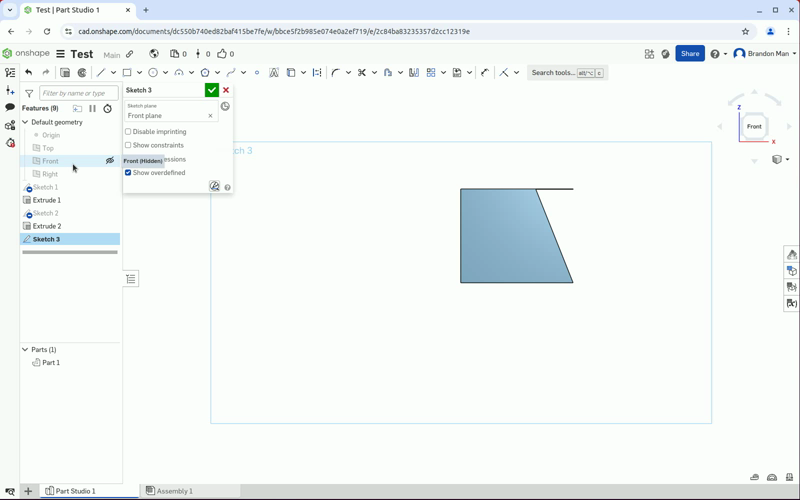
mouse_move(73, 352)
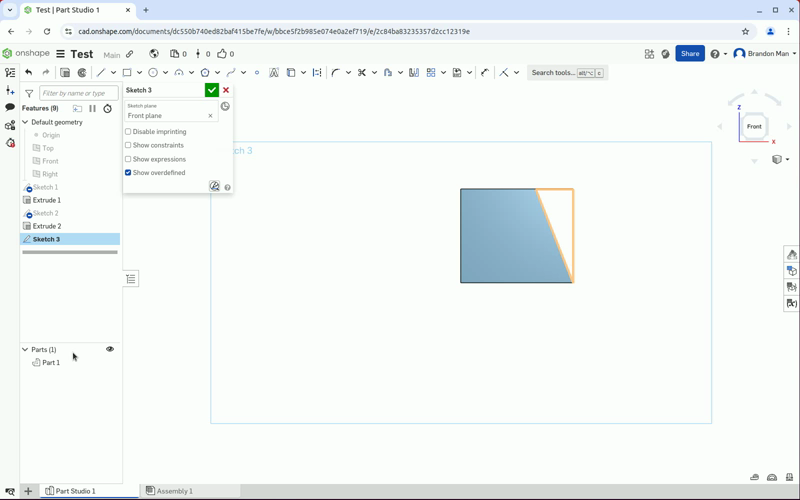
key(y)
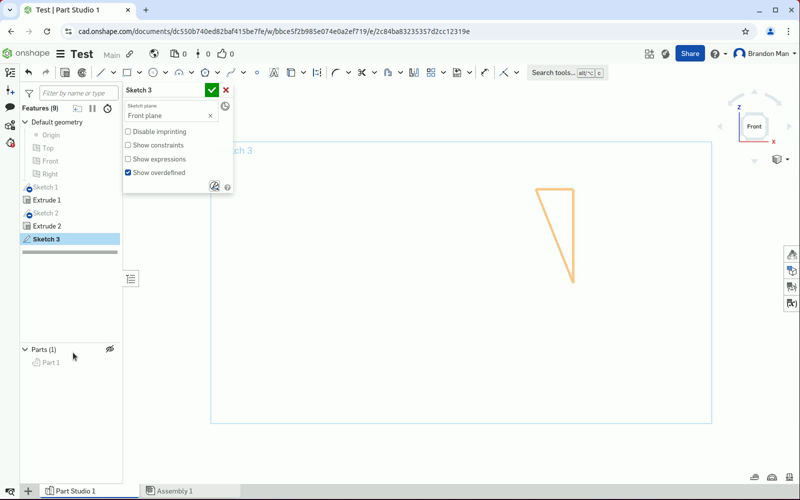
key(l)
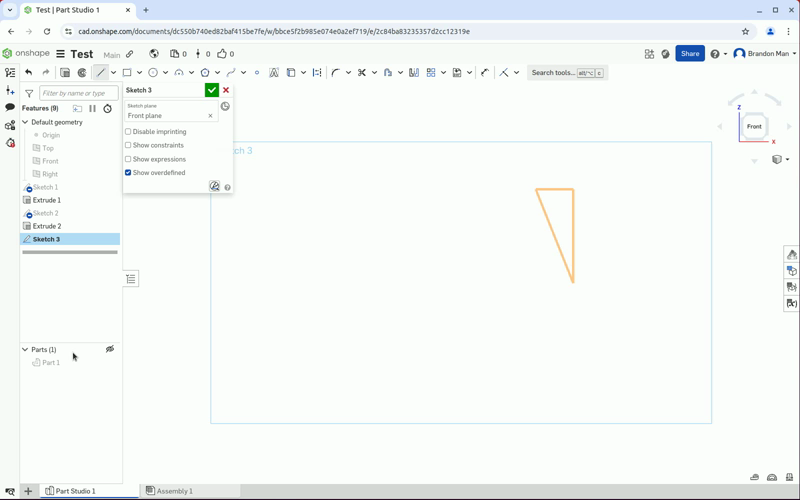
key_down(shift)
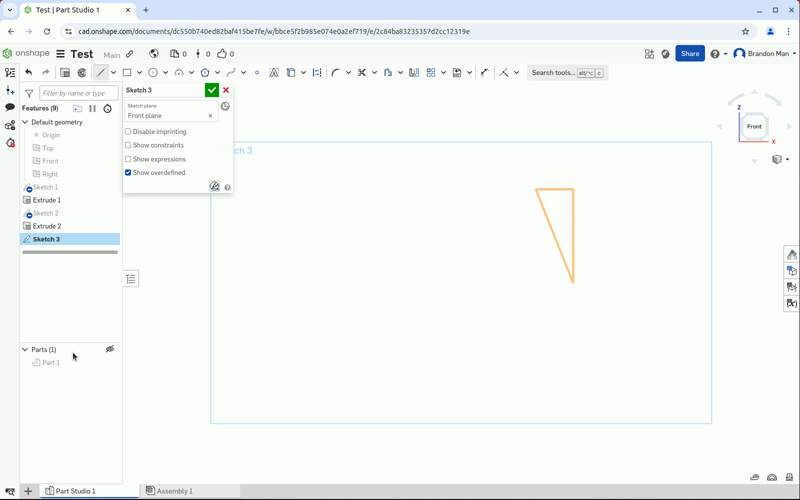
mouse_move(460, 282)
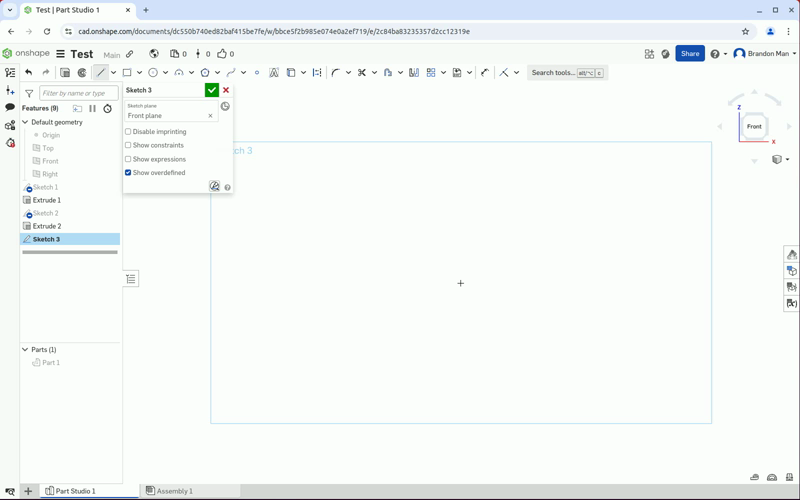
click(460, 282)
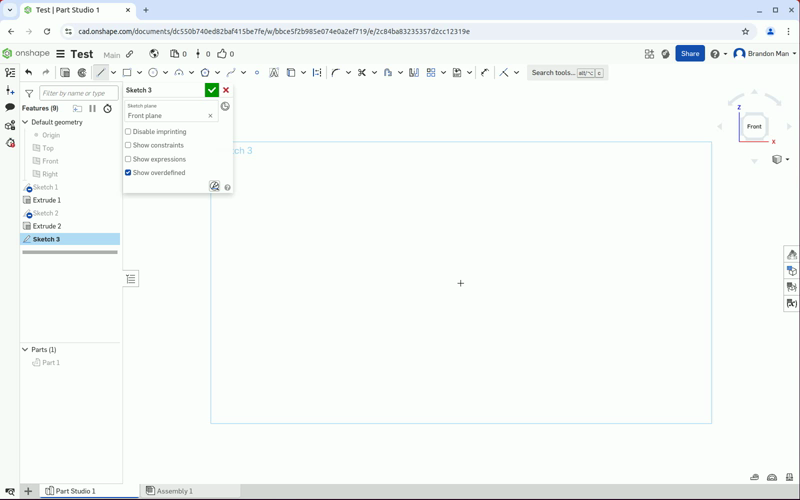
key_up(shift)
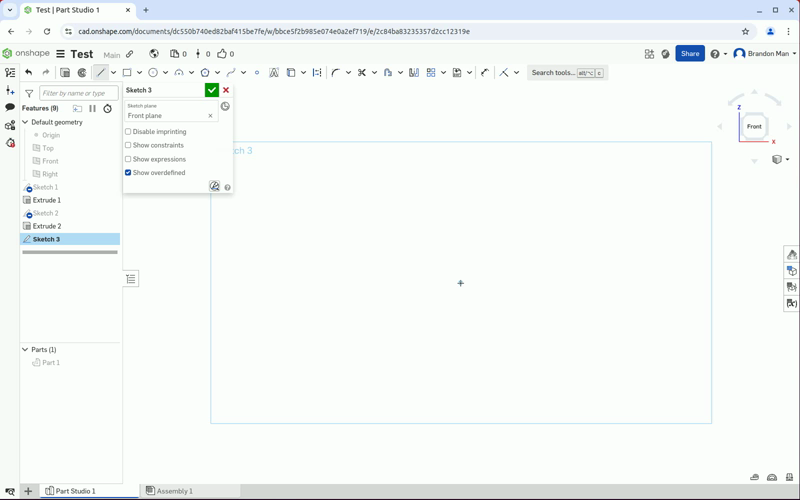
key_down(shift)
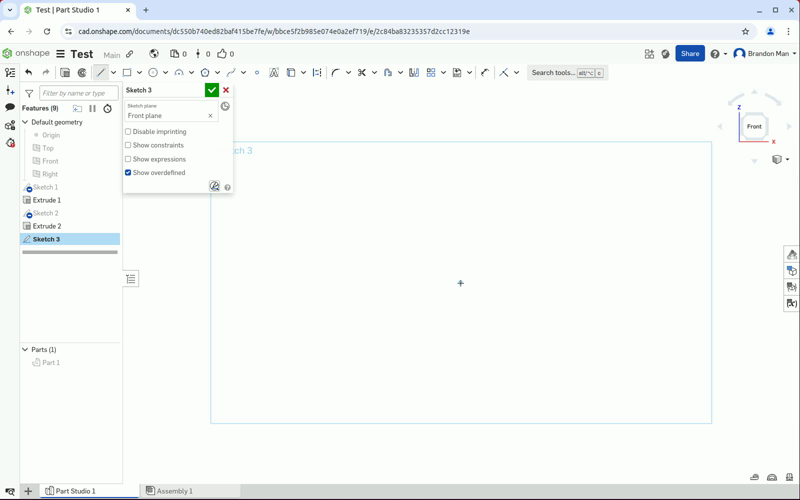
mouse_move(498, 189)
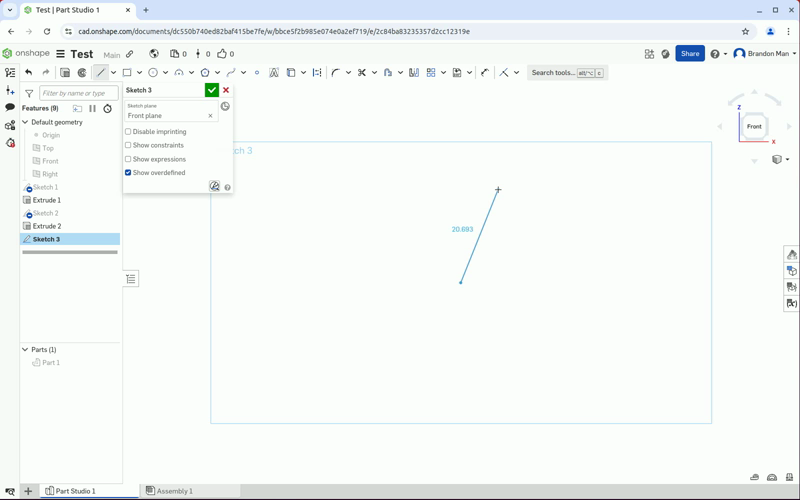
click(498, 189)
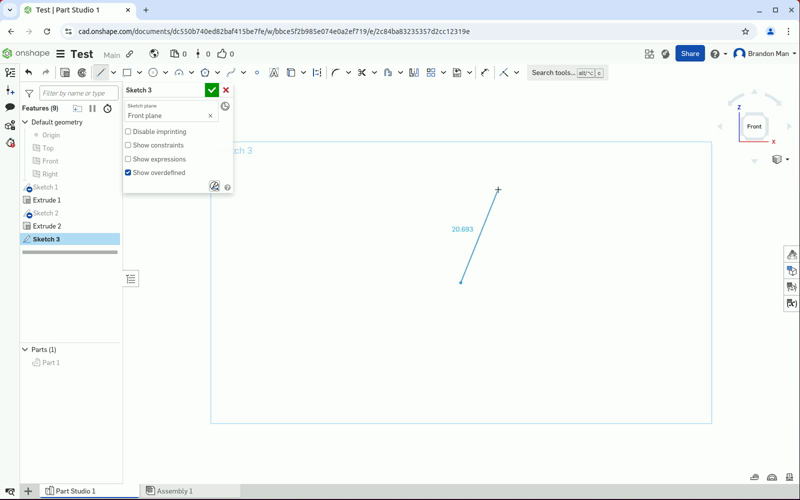
key_up(shift)
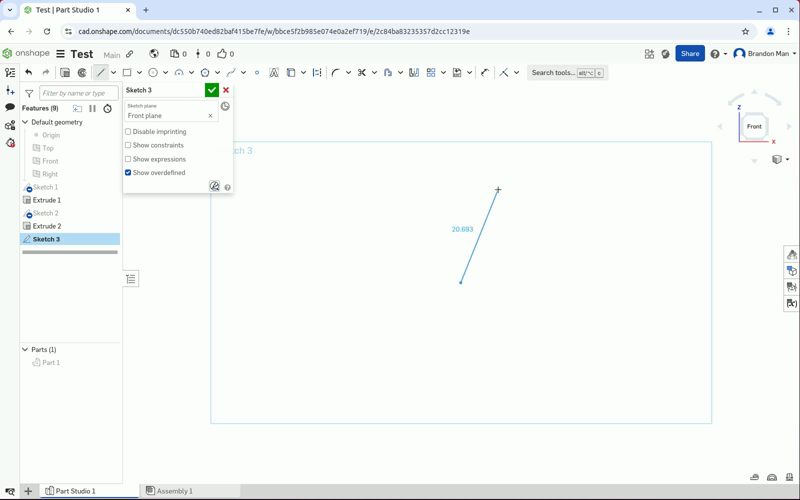
key_down(shift)
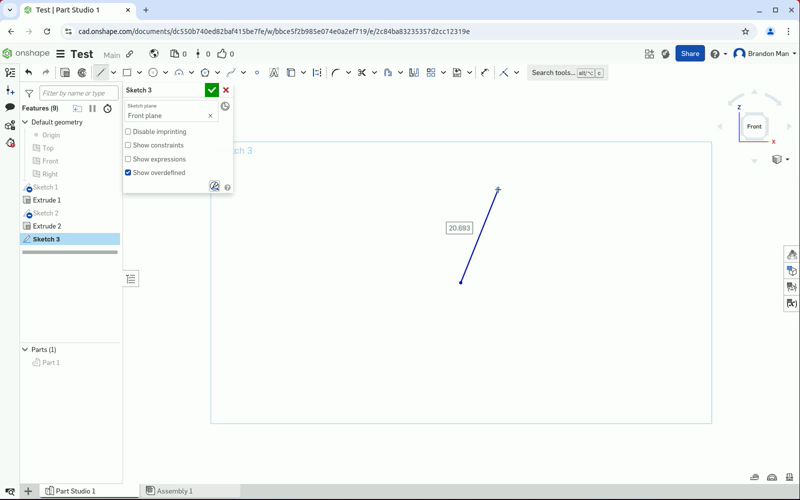
mouse_move(528, 189)
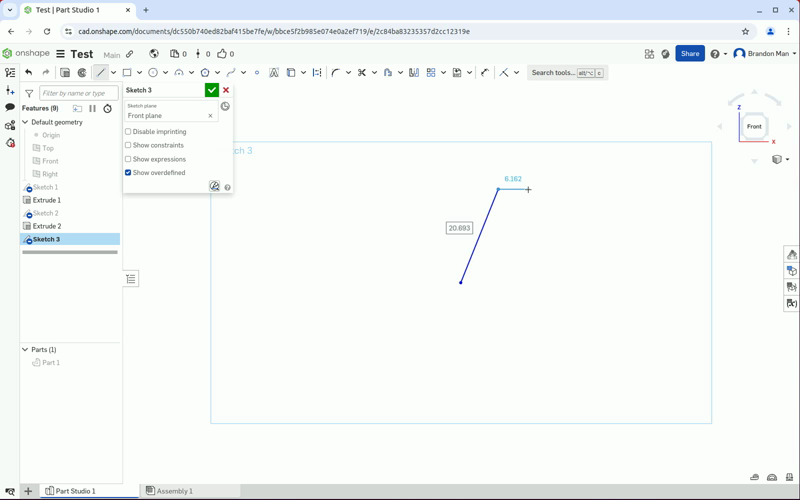
mouse_move(460, 189)
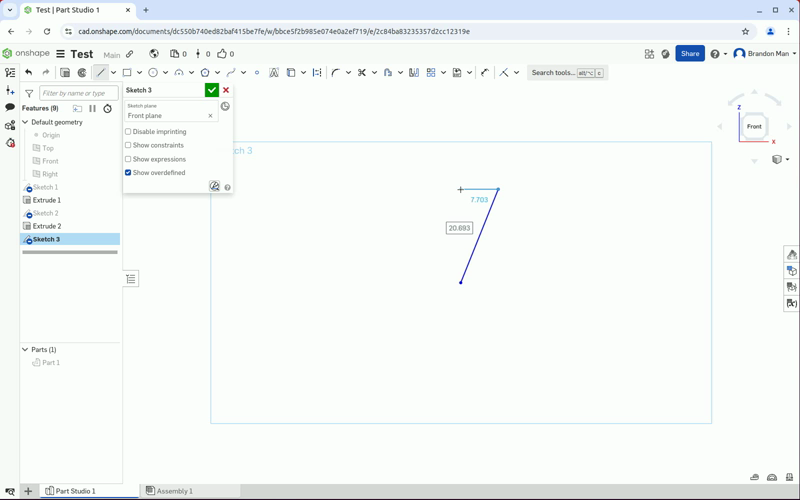
click(460, 189)
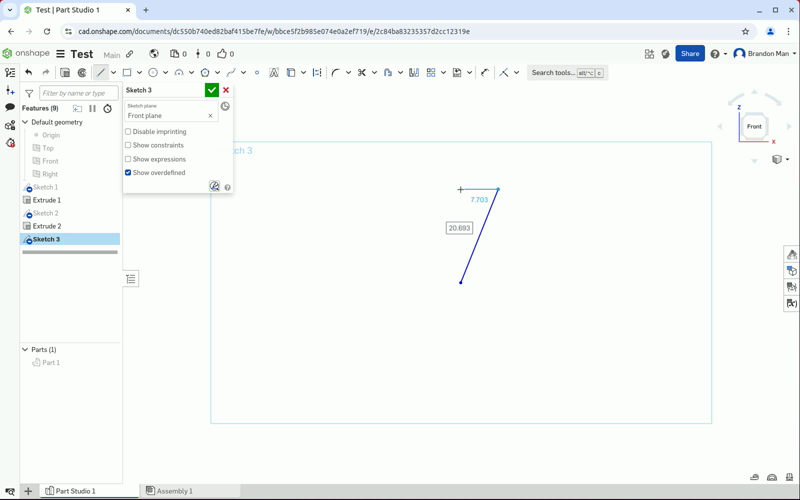
key_up(shift)
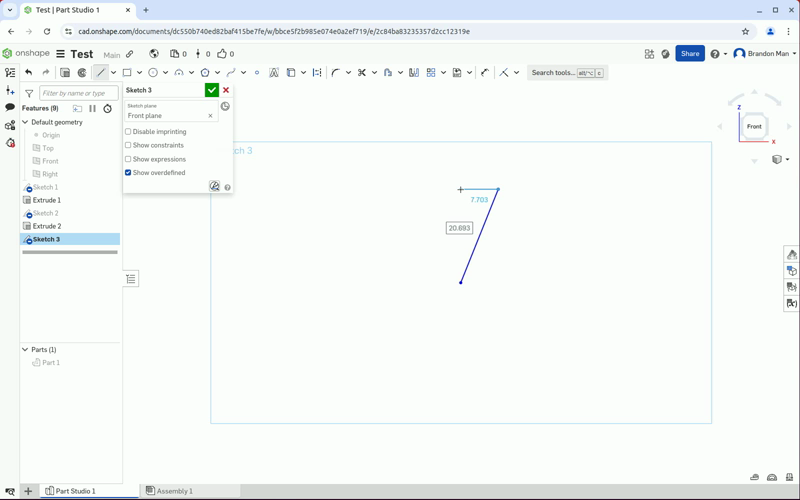
key_down(shift)
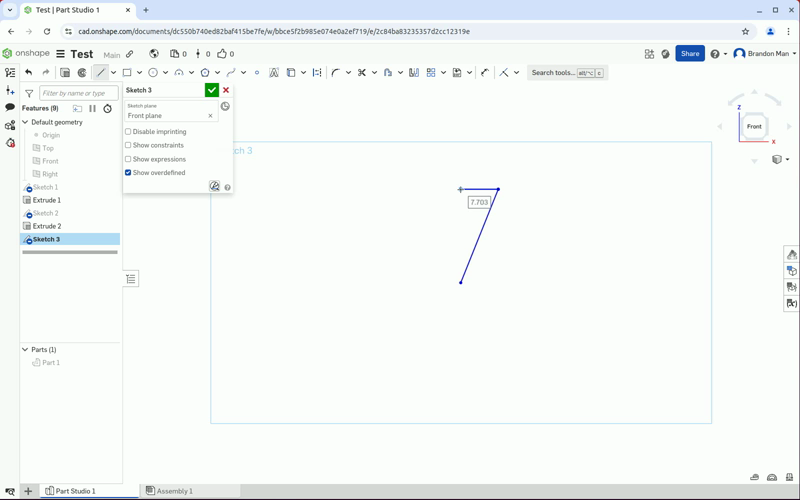
mouse_move(460, 282)
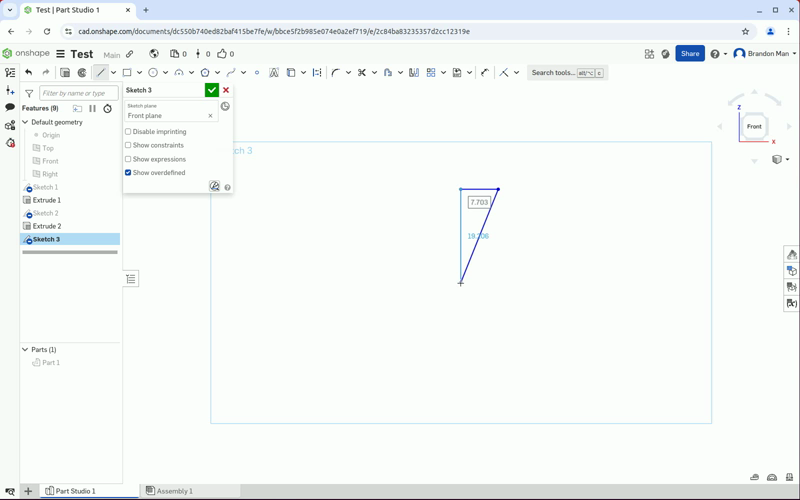
key_up(shift)
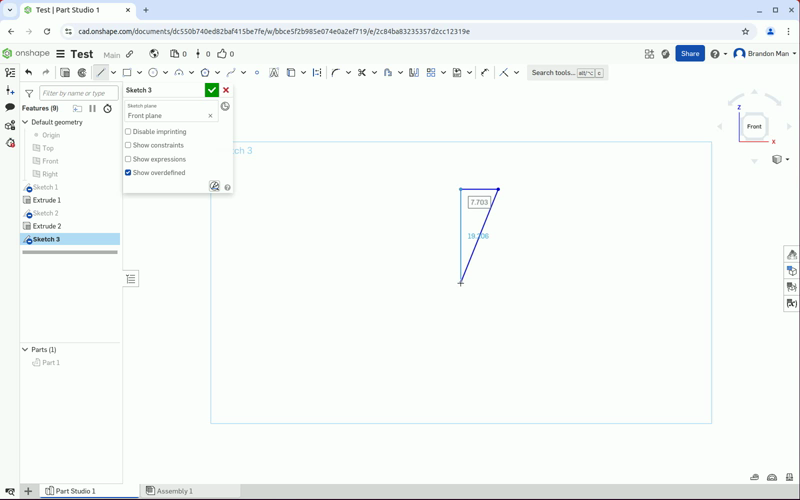
click(460, 282)
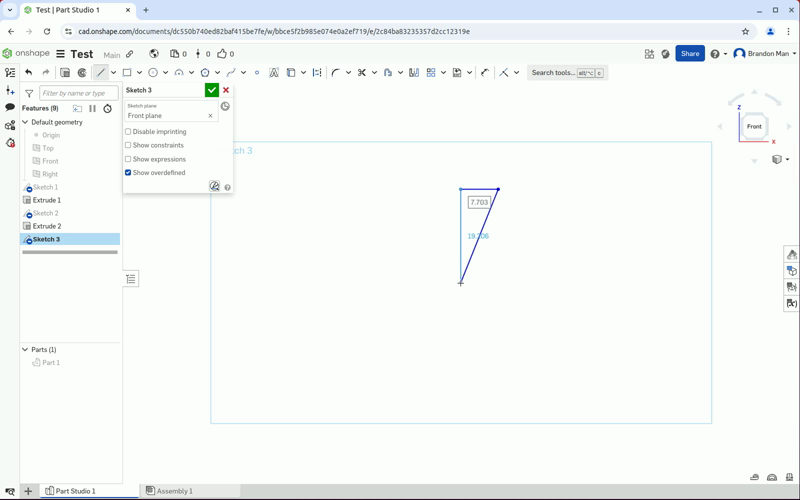
key(esc)
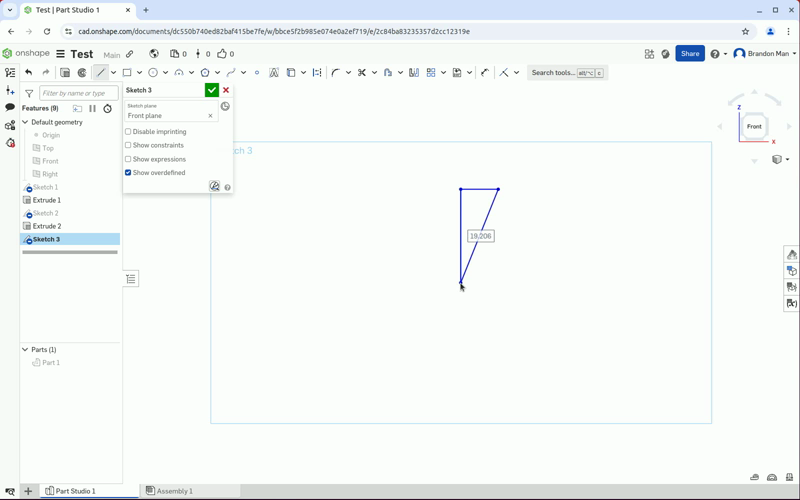
mouse_move(476, 230)
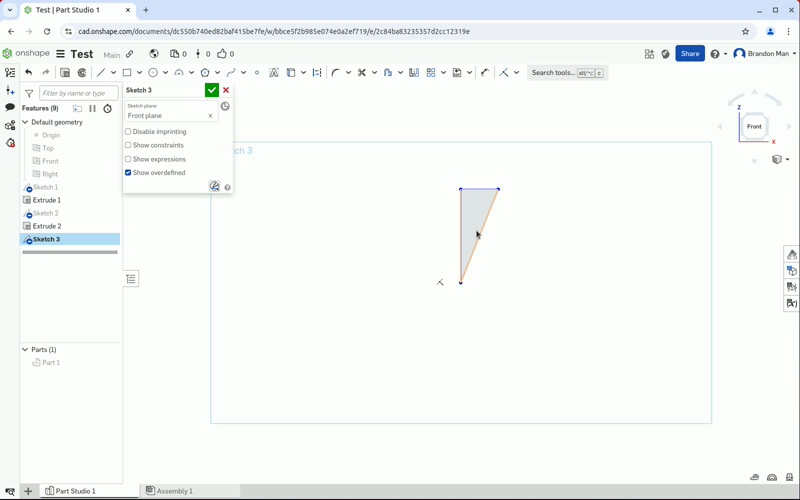
scroll(6)
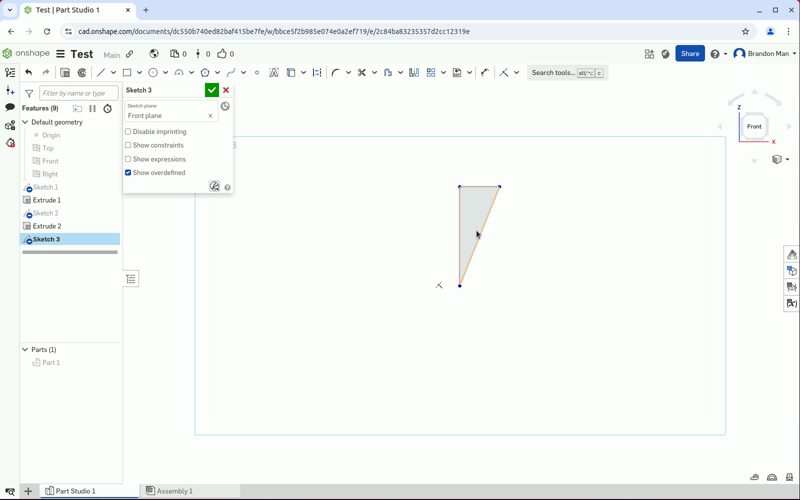
scroll(6)
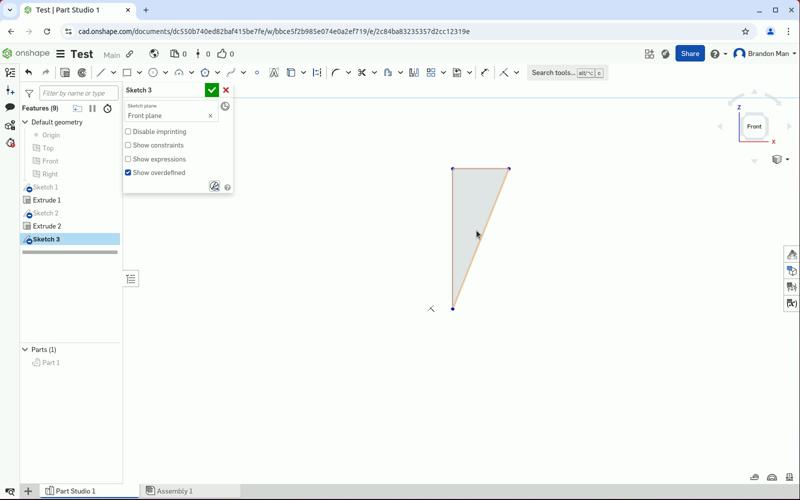
scroll(6)
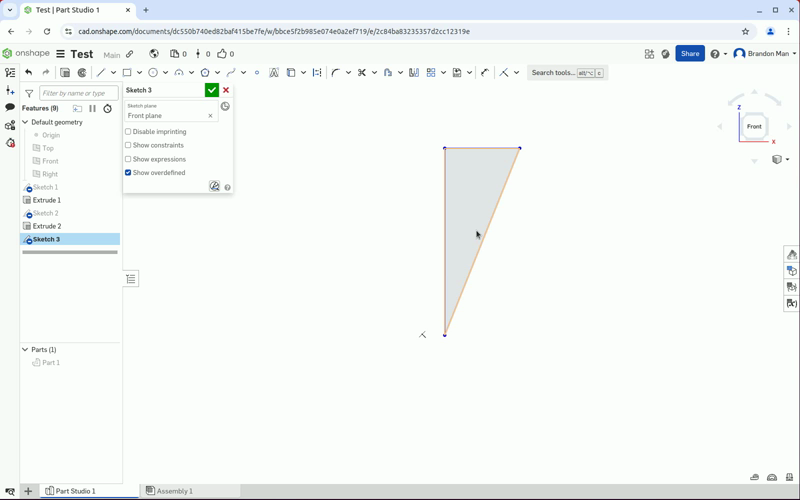
scroll(6)
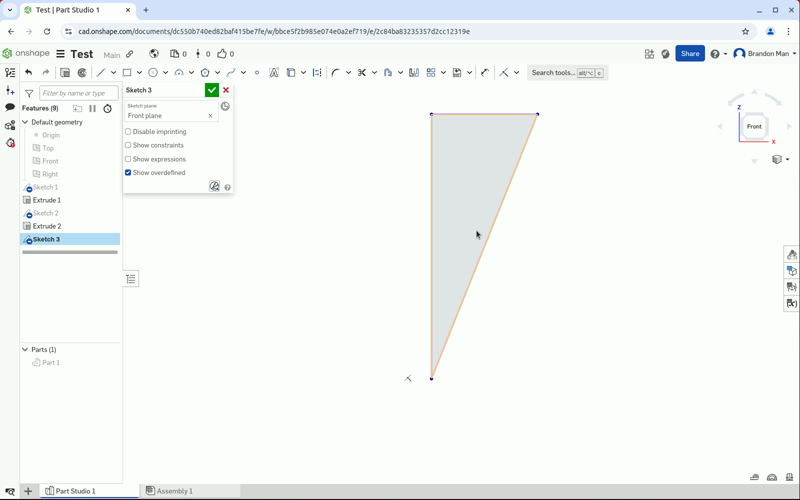
scroll(6)
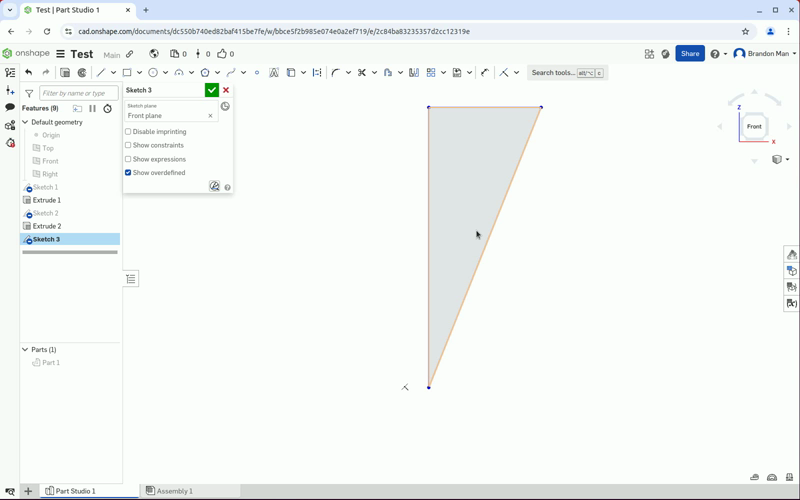
scroll(6)
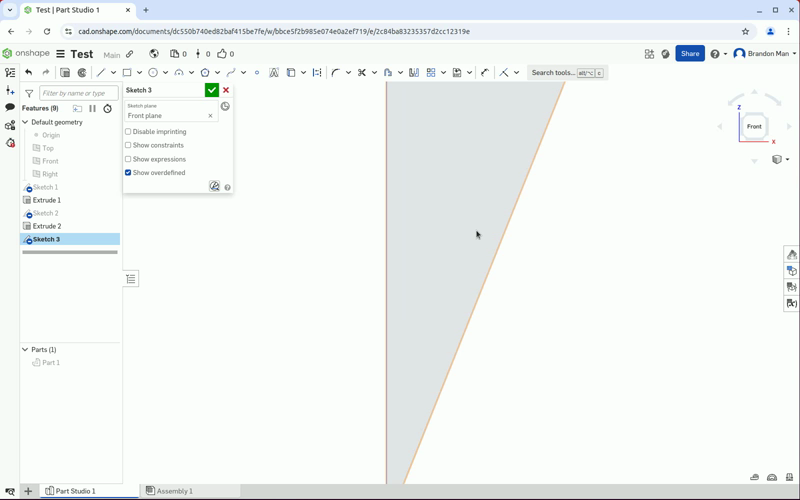
scroll(6)
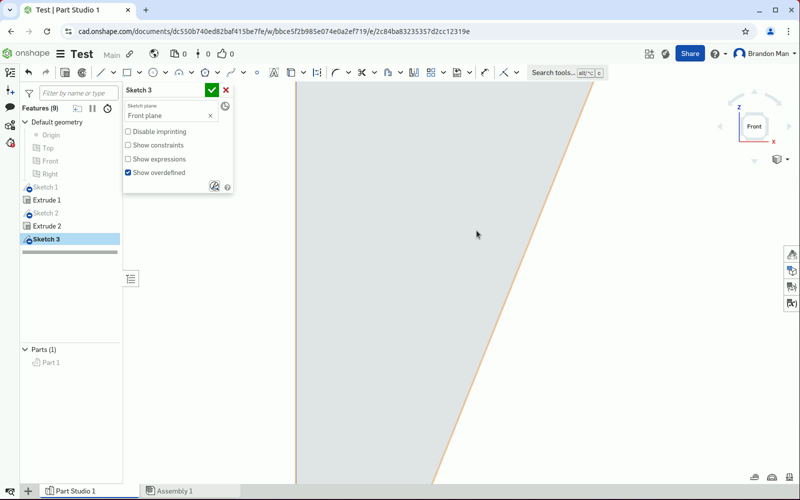
click(476, 230)
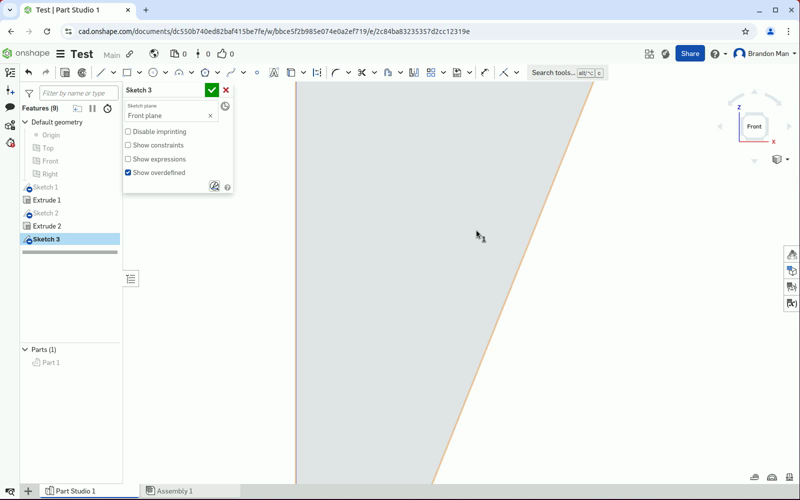
scroll(-6)
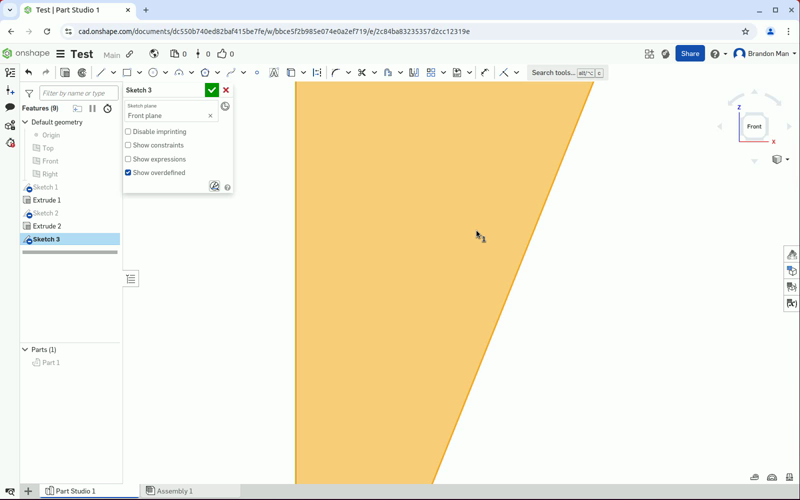
scroll(-6)
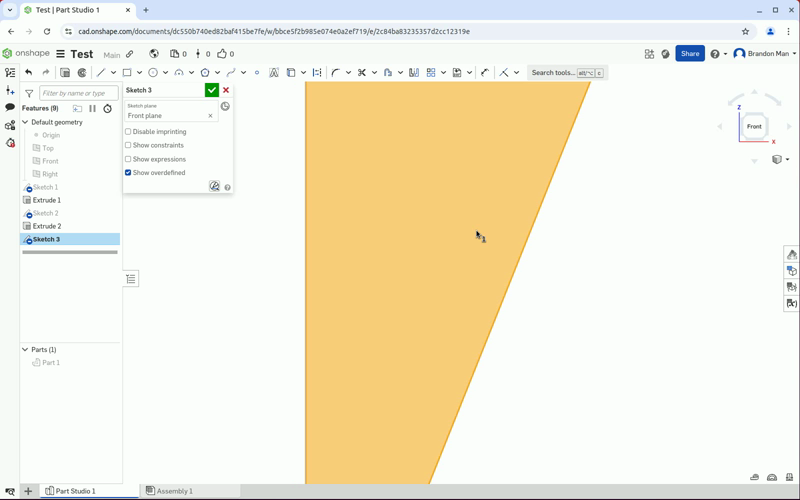
scroll(-6)
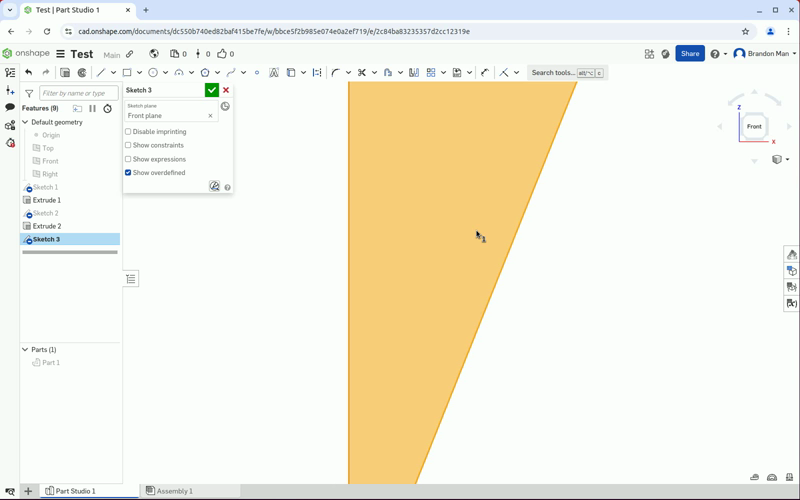
scroll(-6)
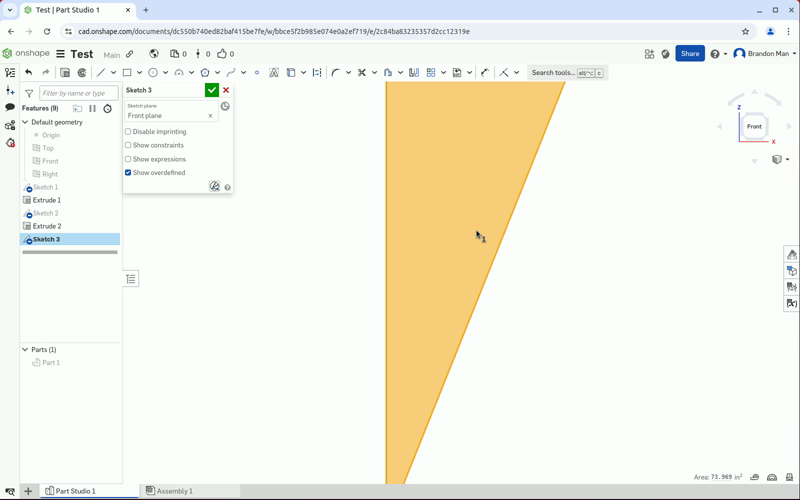
scroll(-6)
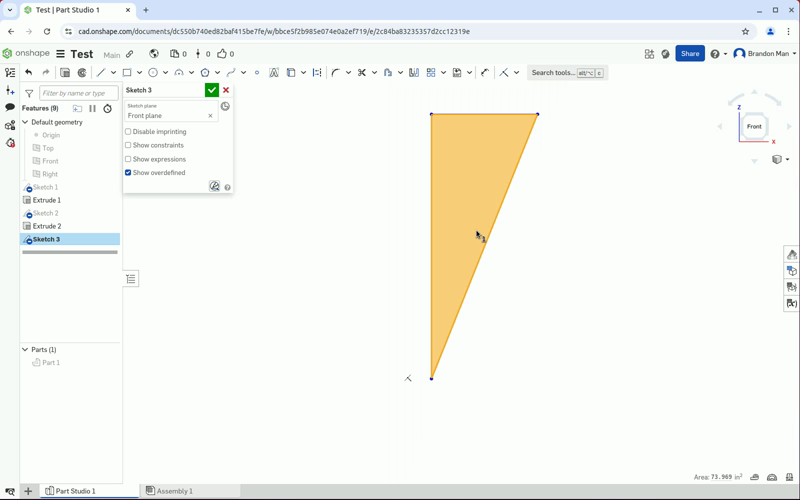
scroll(-6)
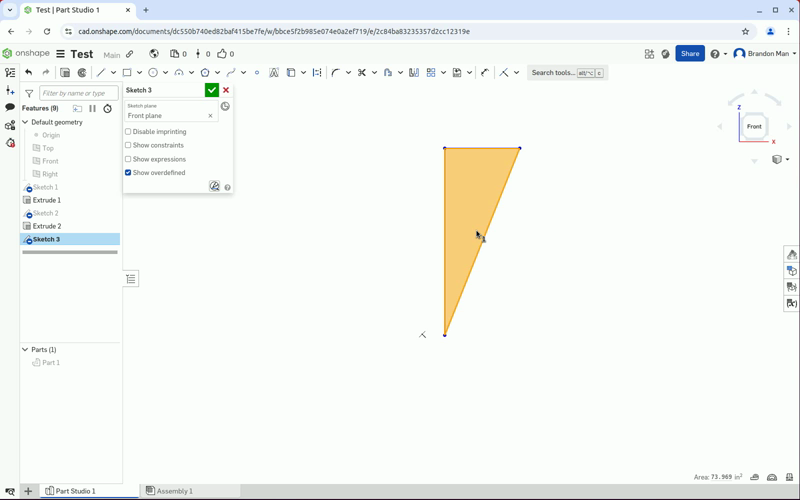
scroll(-6)
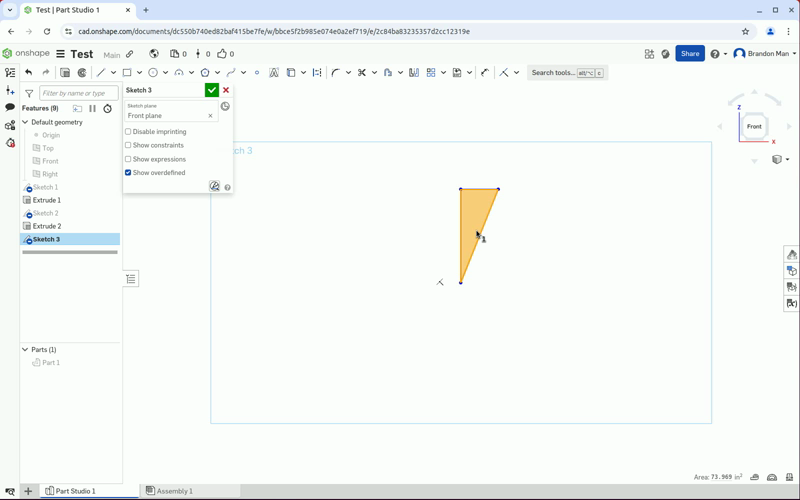
mouse_move(73, 352)
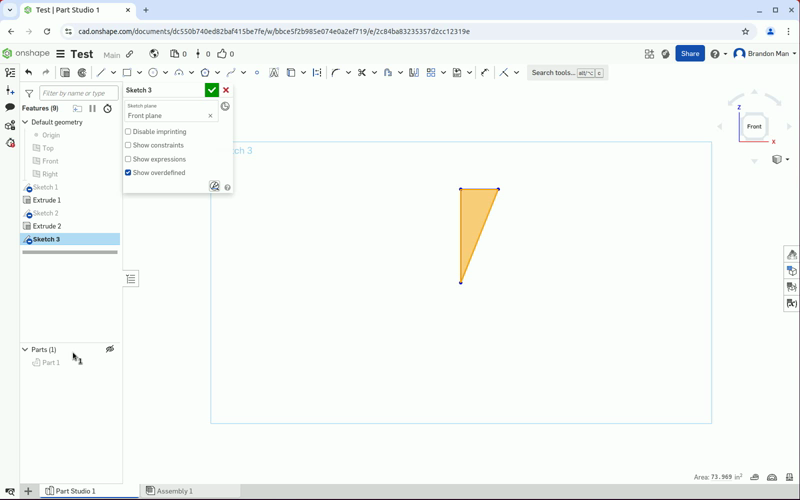
key(shift+y)
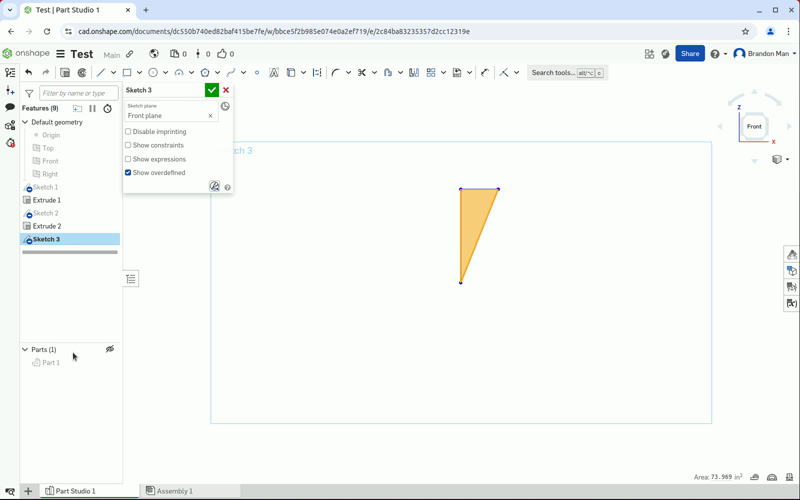
key(shift+e)
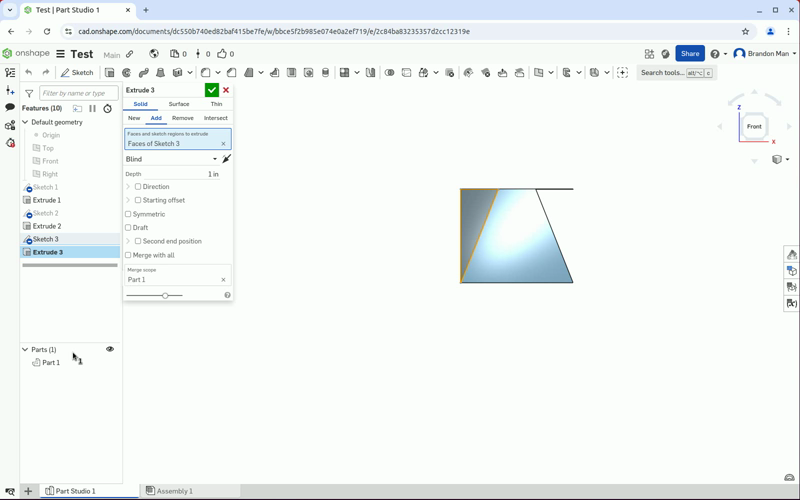
mouse_move(143, 106)
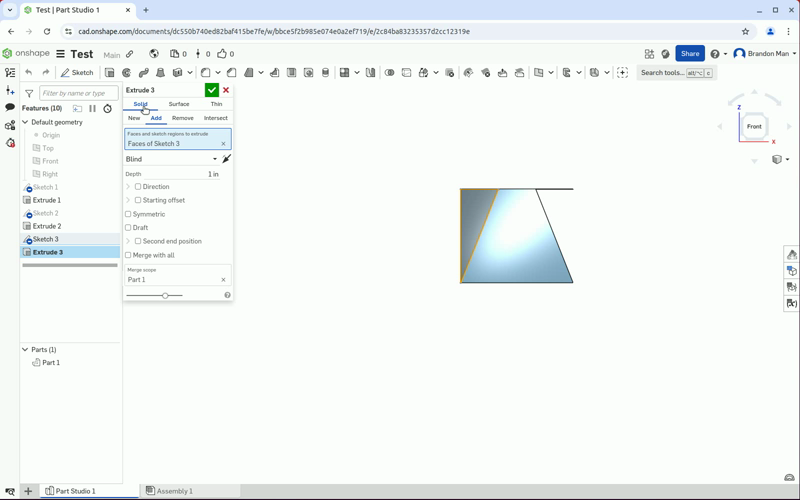
click(143, 106)
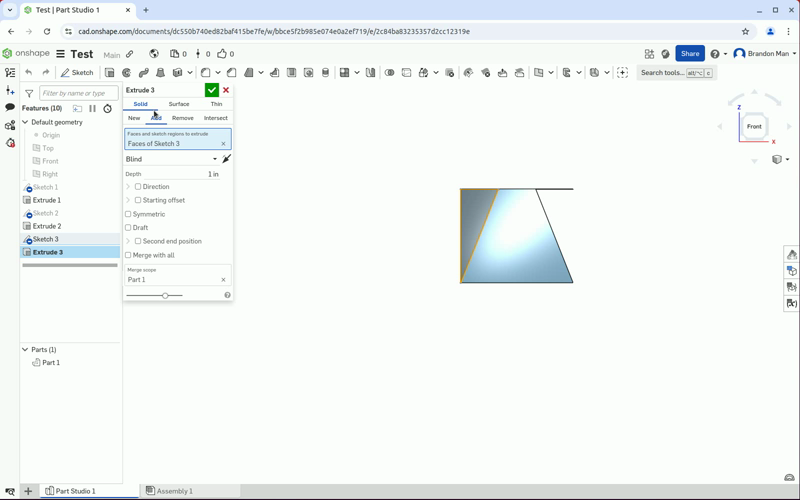
mouse_move(186, 120)
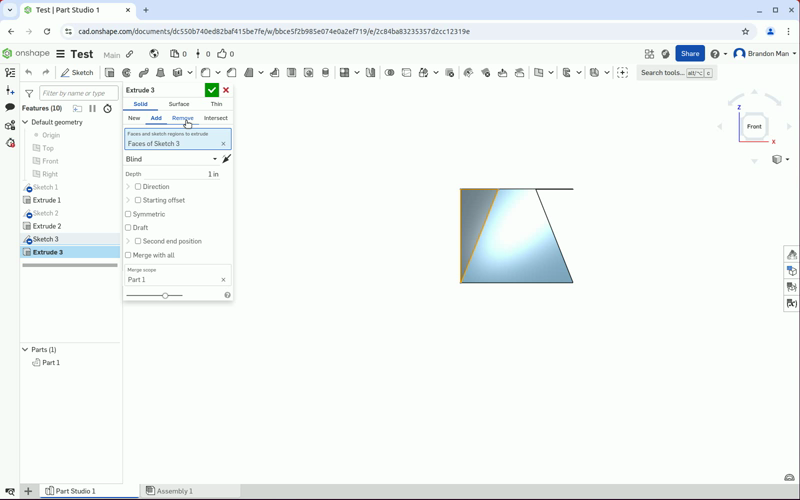
click(186, 120)
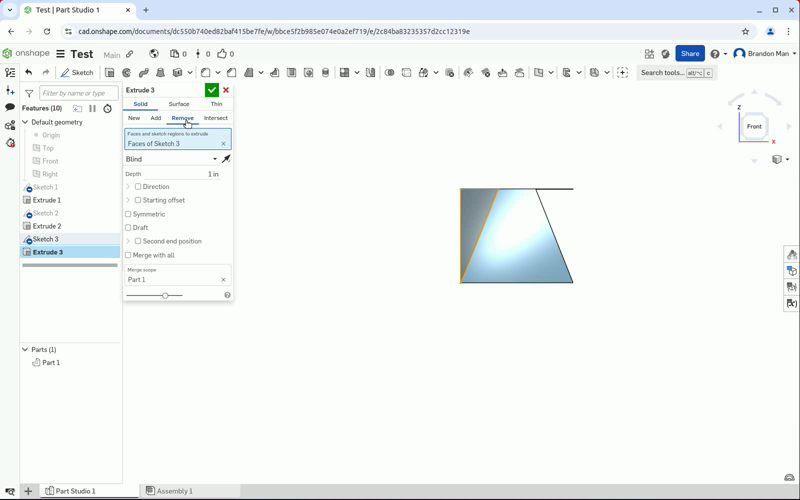
key(tab, 4)
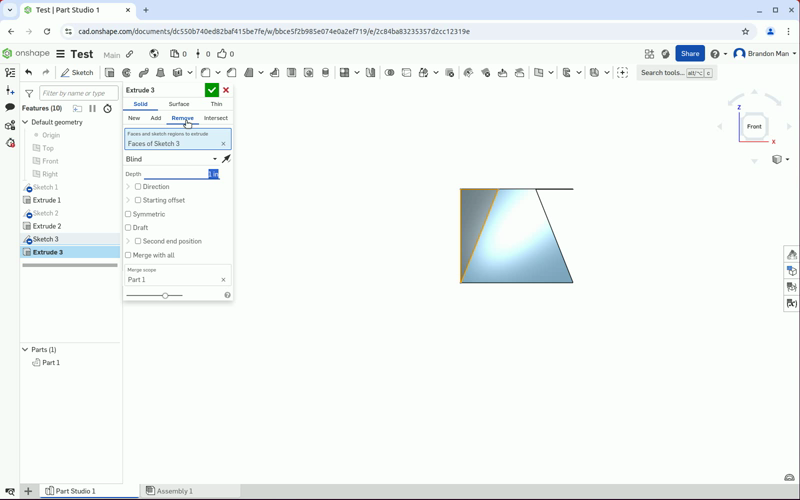
text(15.405)
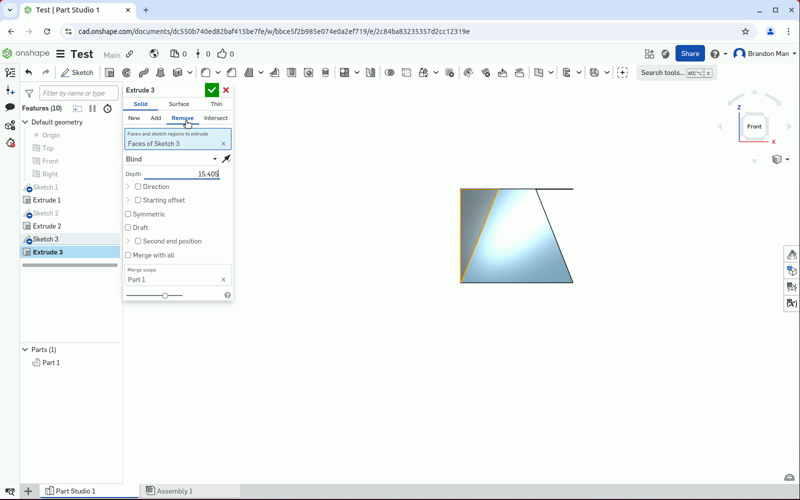
key(tab, 6)
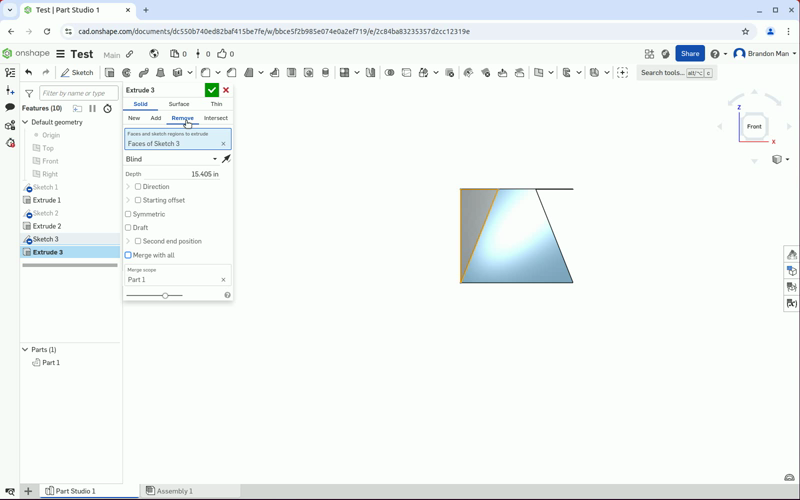
key(space)
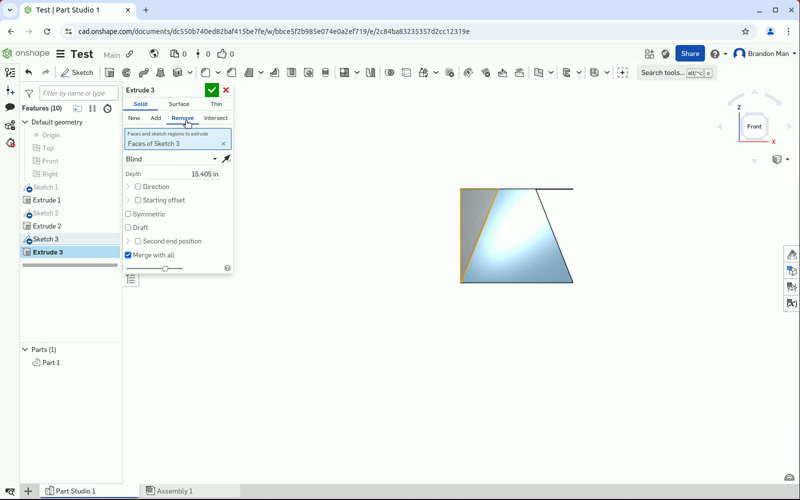
key(enter)
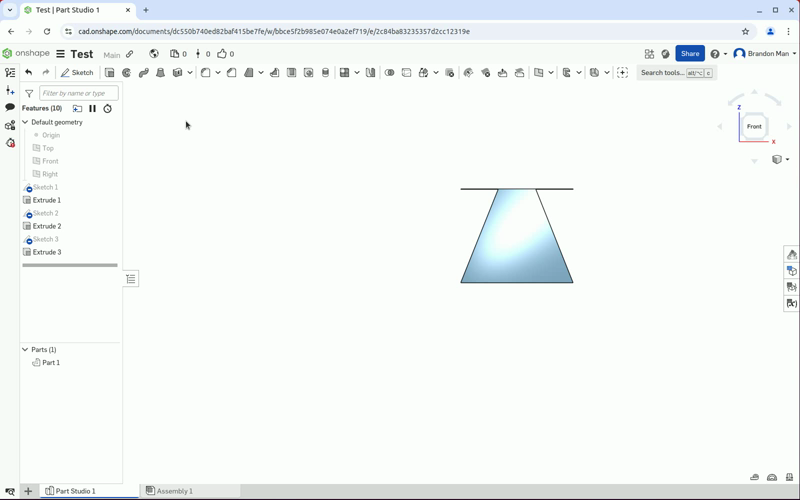
key(shift+h)
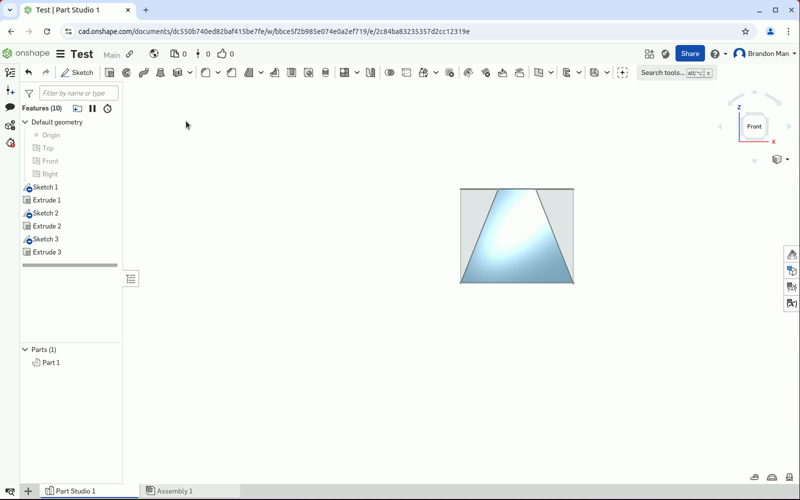
key(shift+h)
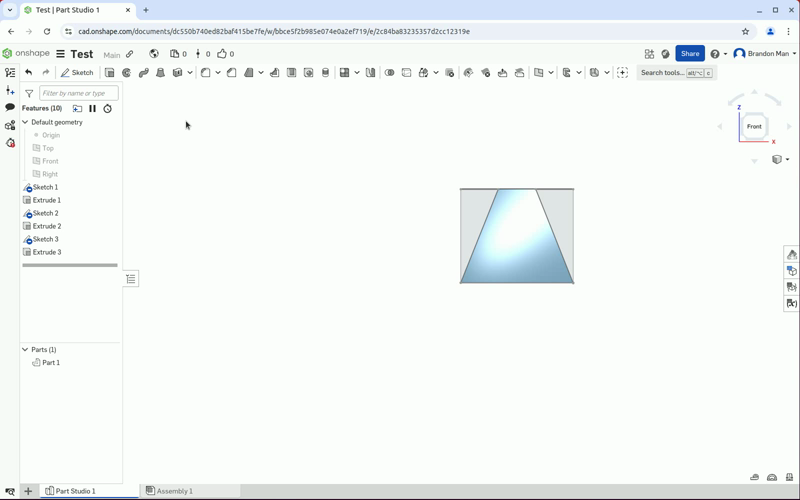
key(shift+7)
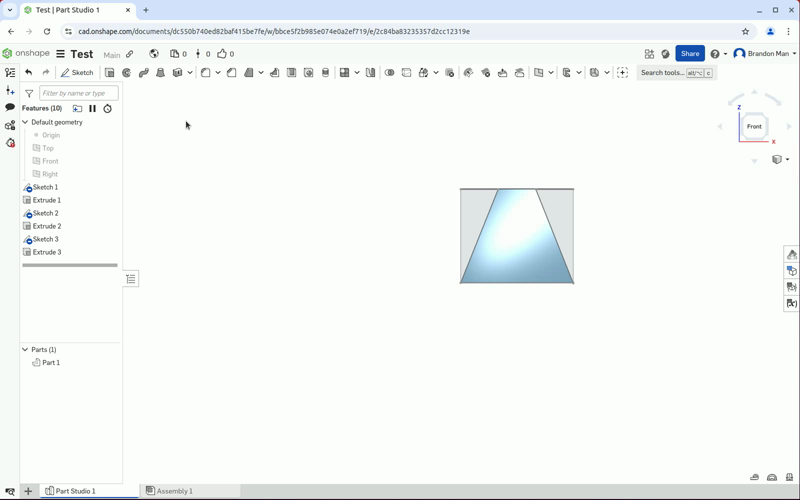
key(left, 2)
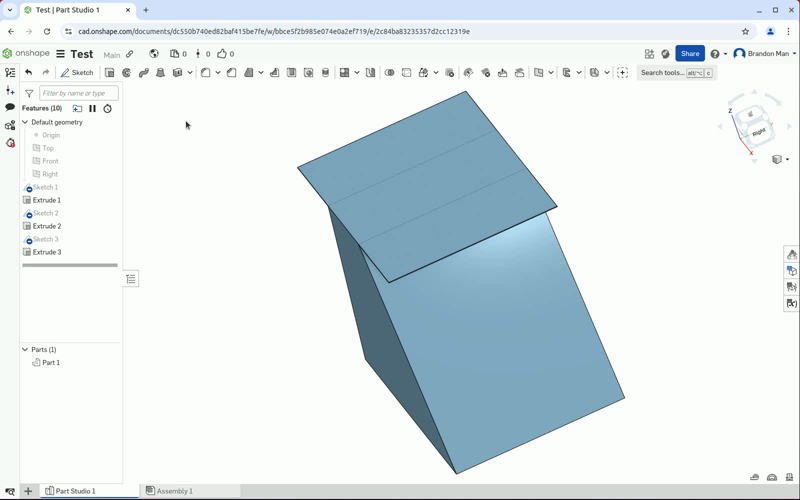
key(down, 2)
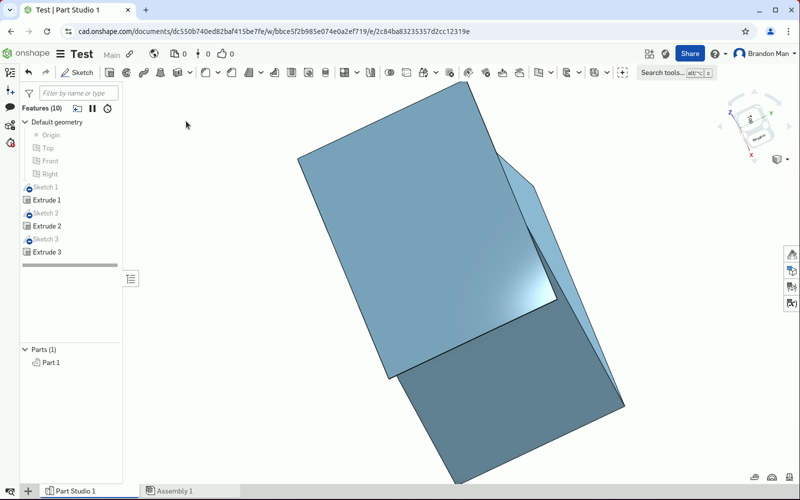
key(up, 2)
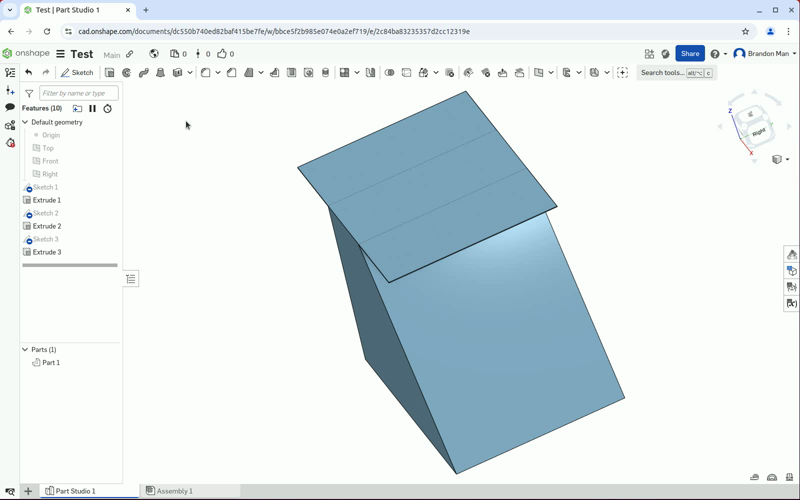
key(right, 2)
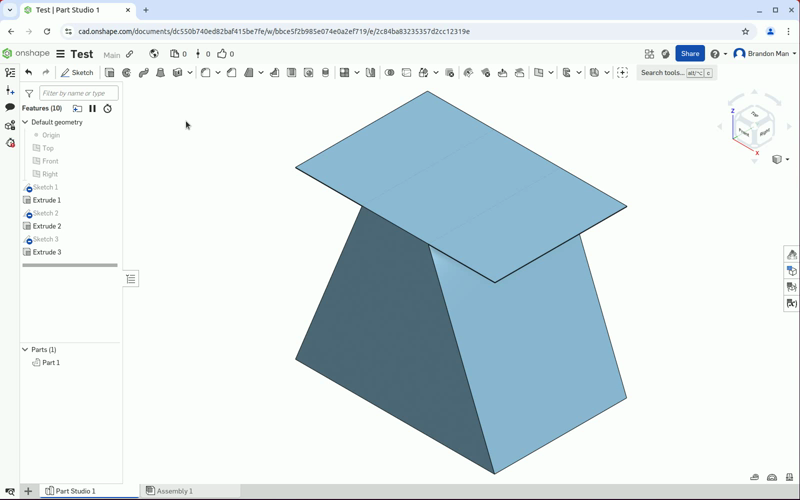
mouse_move(73, 189)
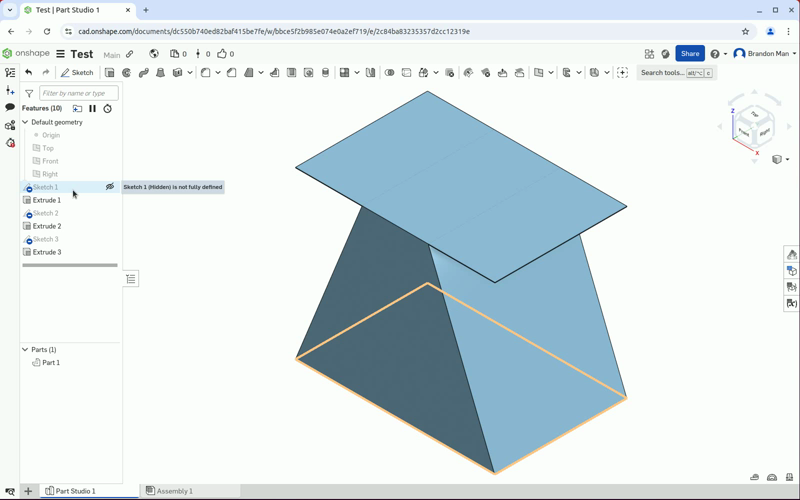
click(73, 189)